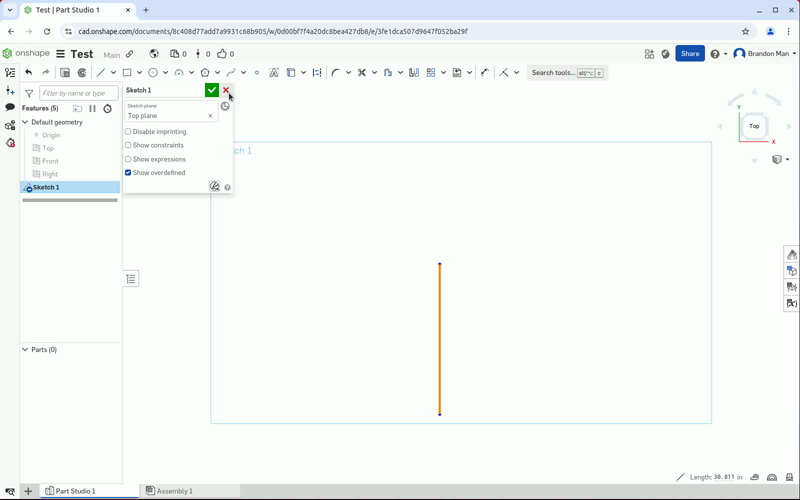
key(shift+h)
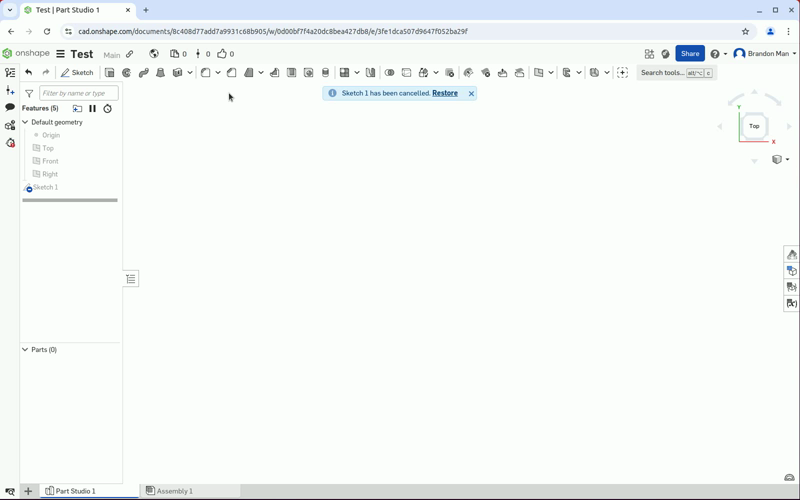
mouse_move(73, 352)
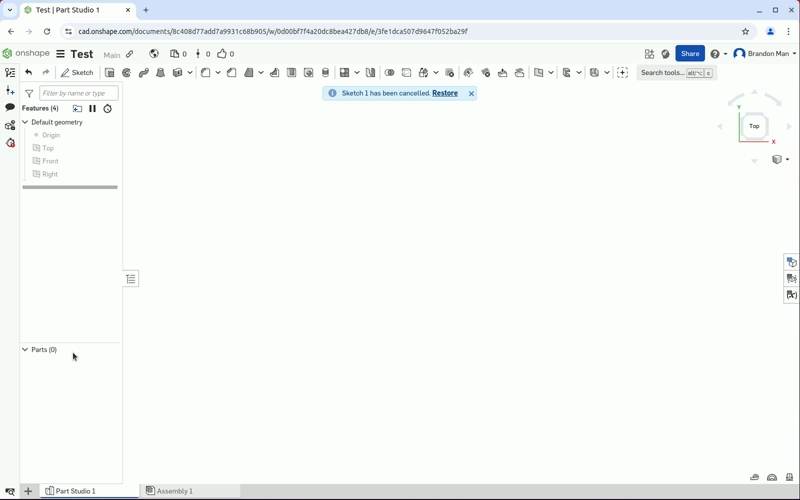
key(y)
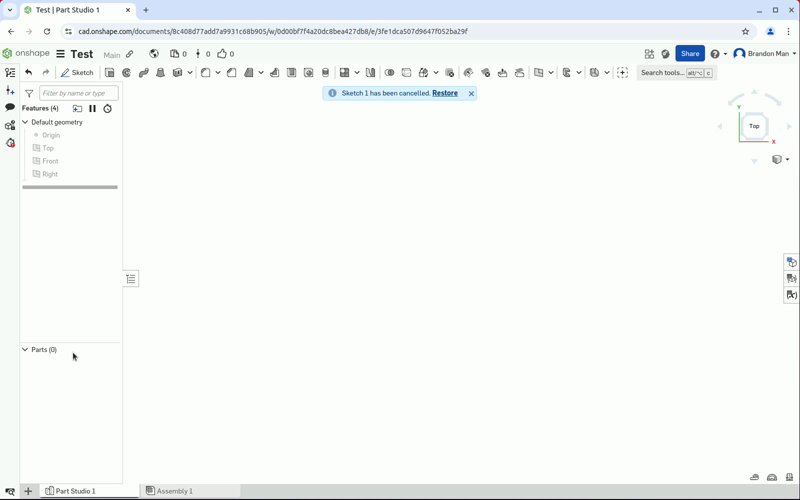
key(shift+p)
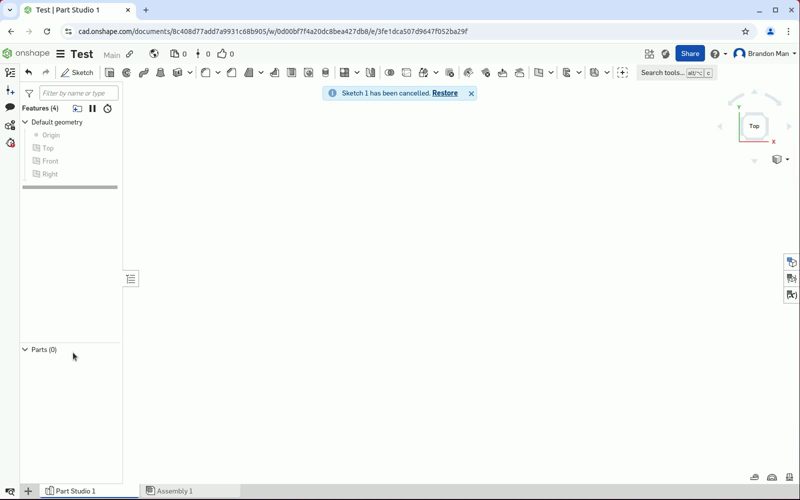
key(space)
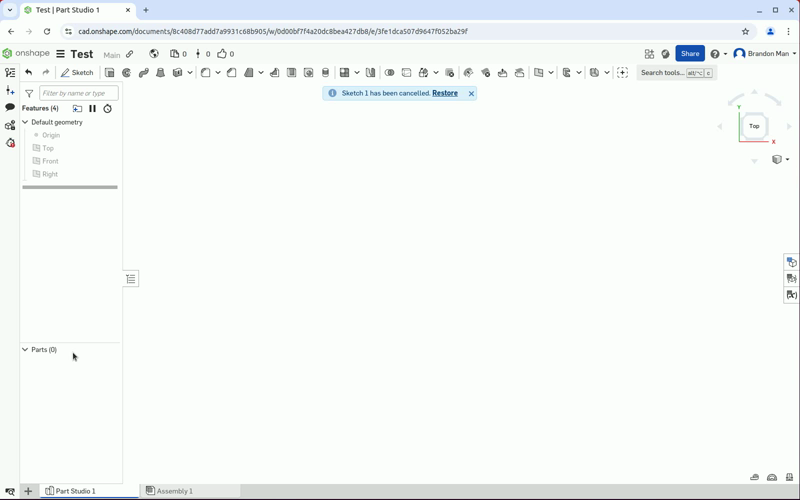
key_down(shift)
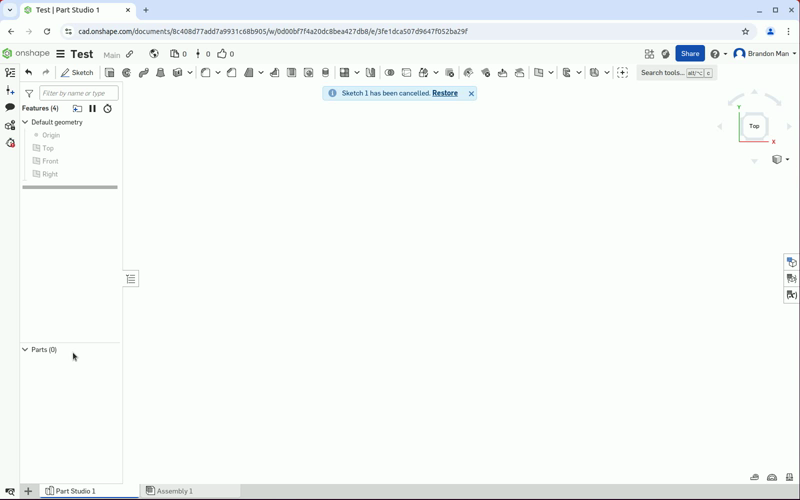
key(up)
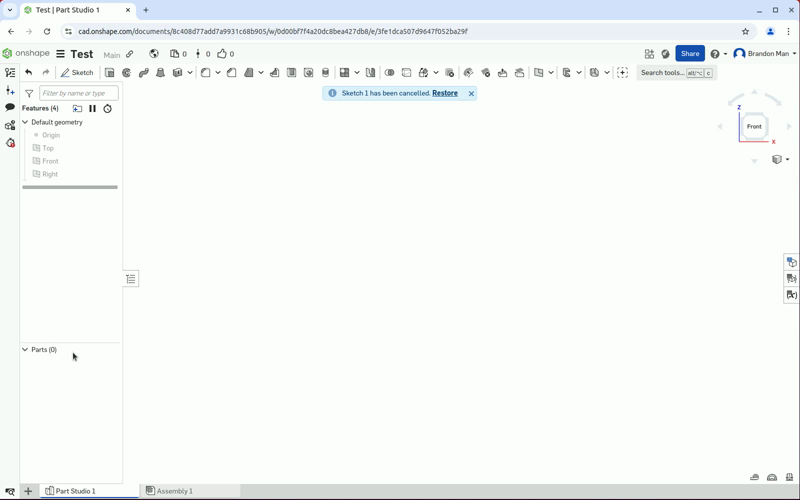
key_up(shift)
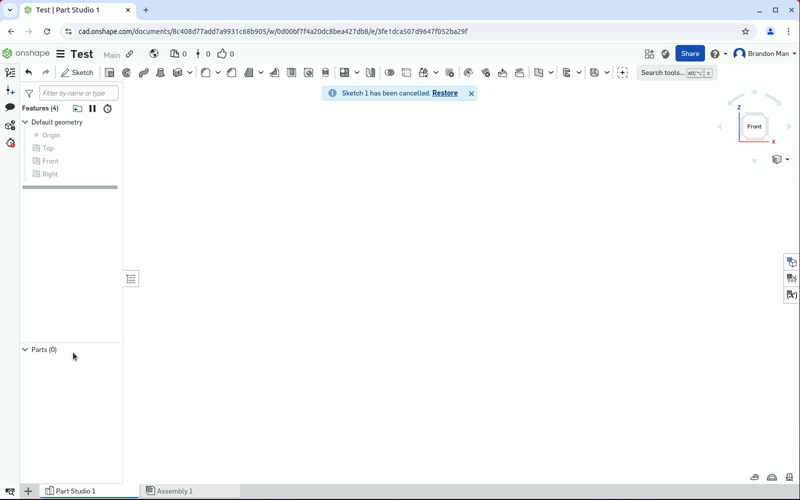
mouse_move(73, 352)
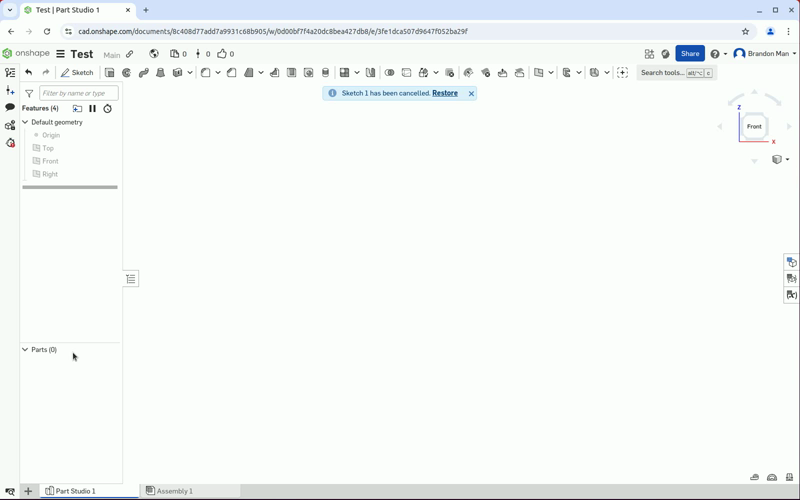
key(shift+y)
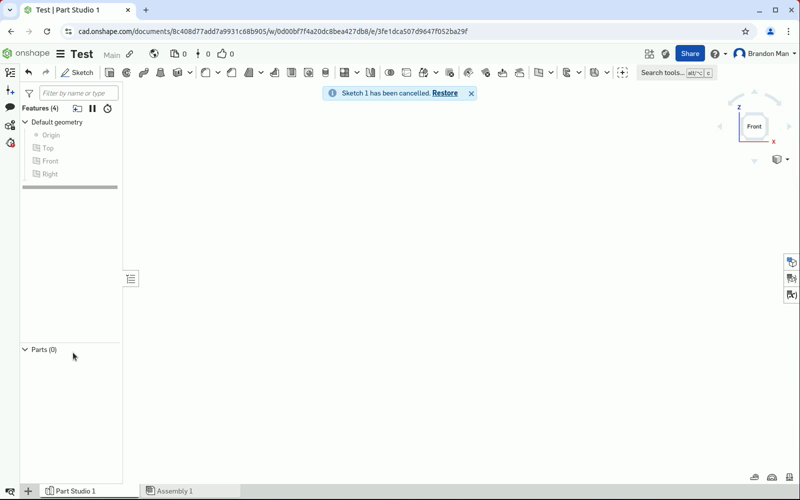
key(shift+s)
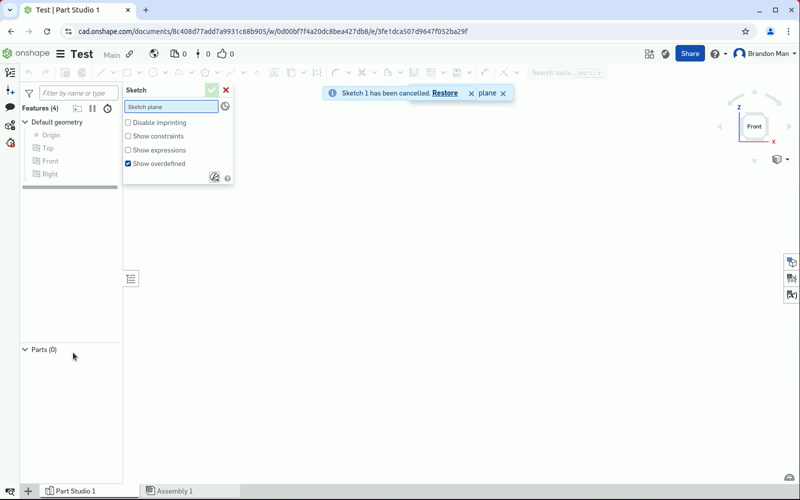
mouse_move(73, 163)
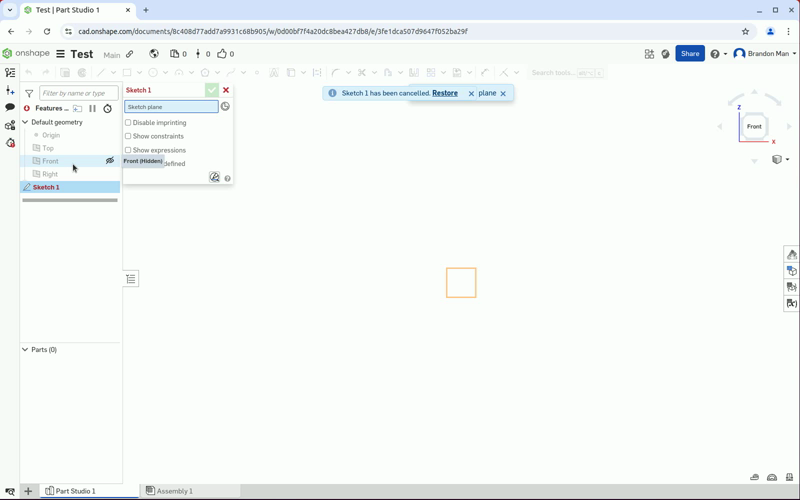
click(73, 163)
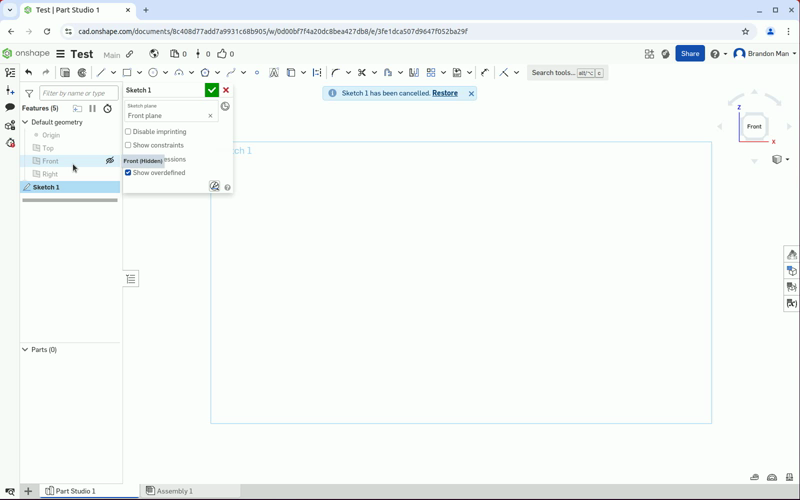
mouse_move(73, 352)
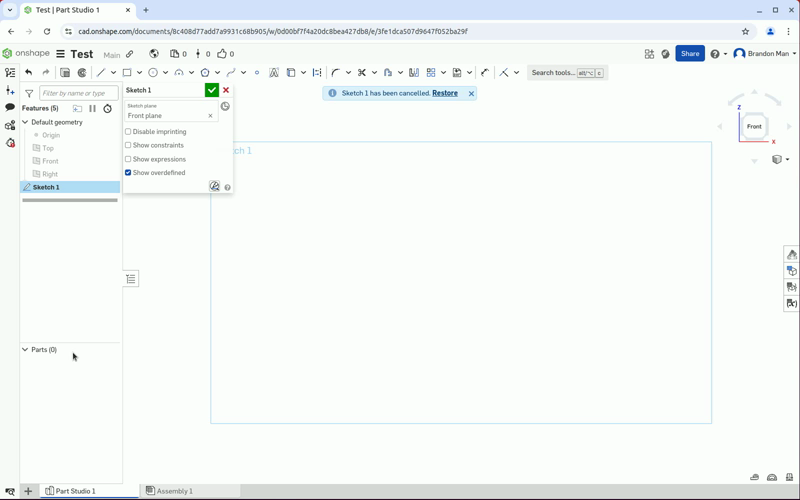
key(y)
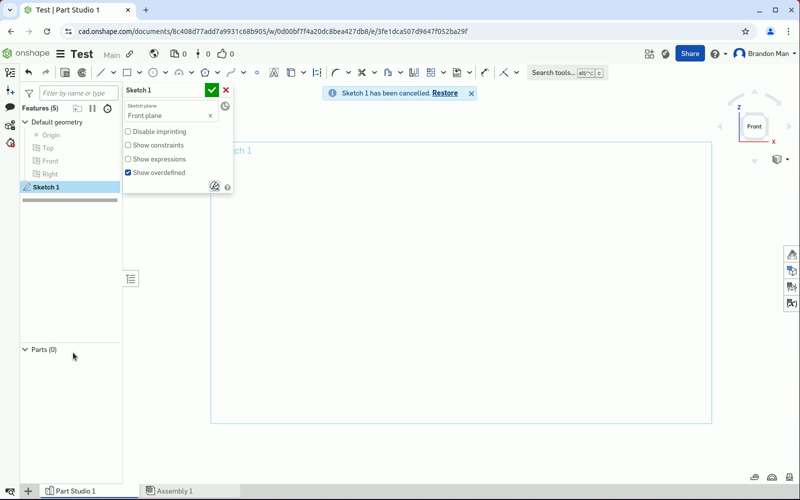
key(c)
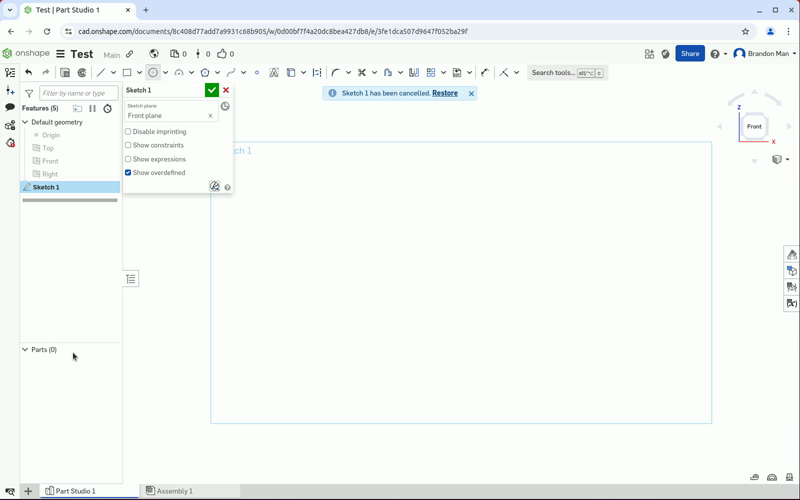
key_down(shift)
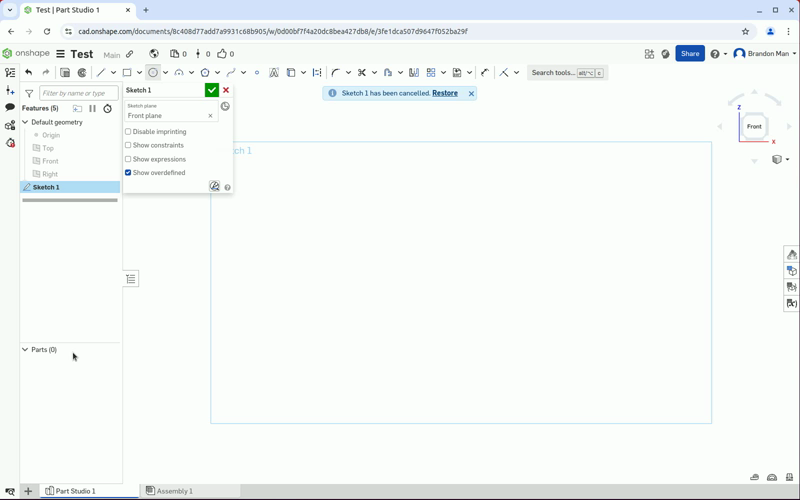
mouse_move(461, 282)
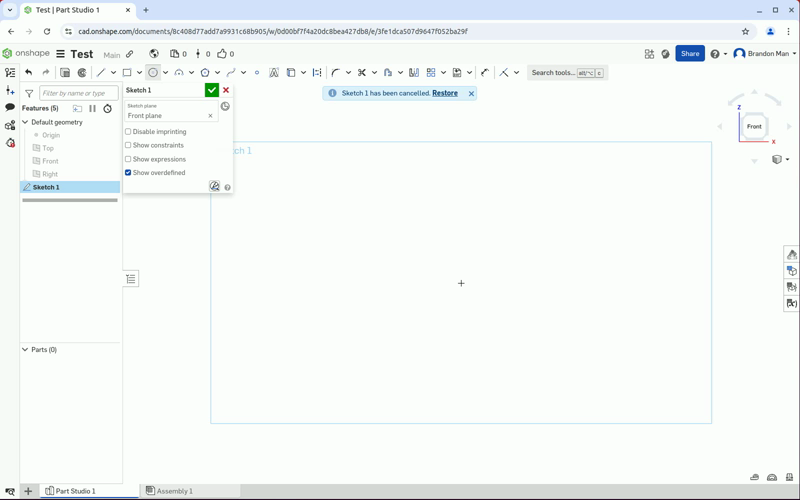
click(461, 282)
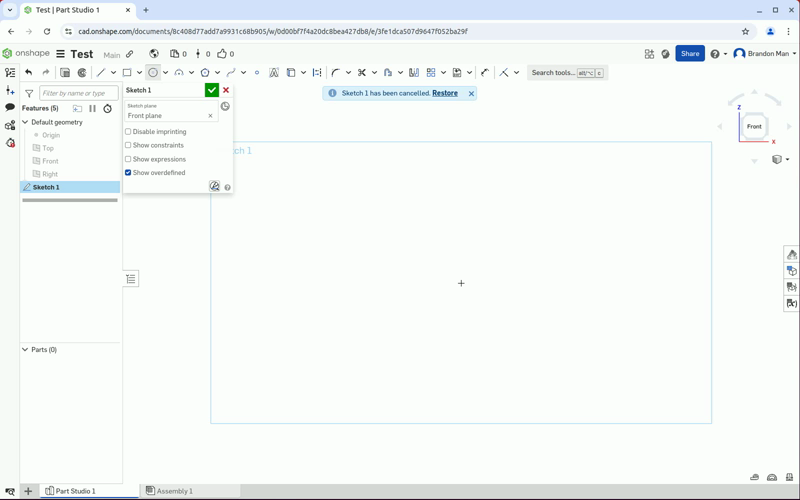
key_up(shift)
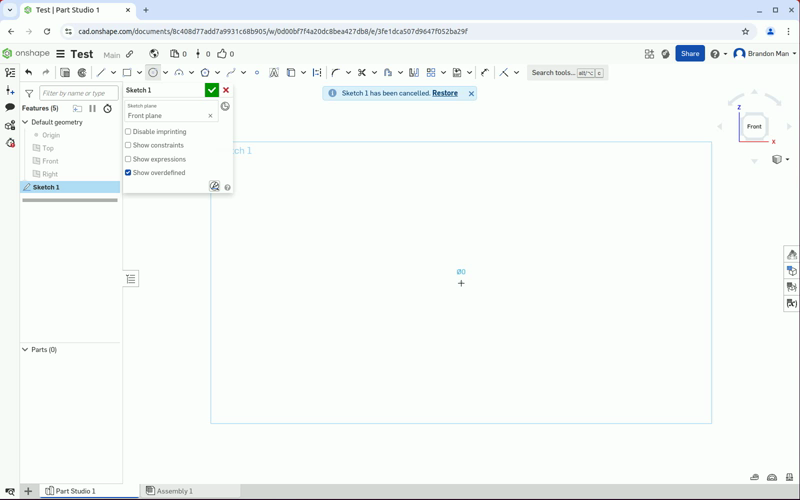
mouse_move(466, 282)
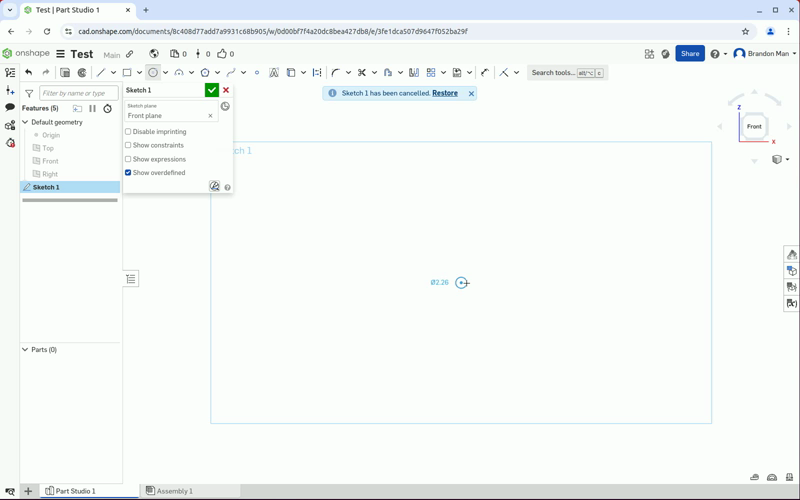
click(466, 282)
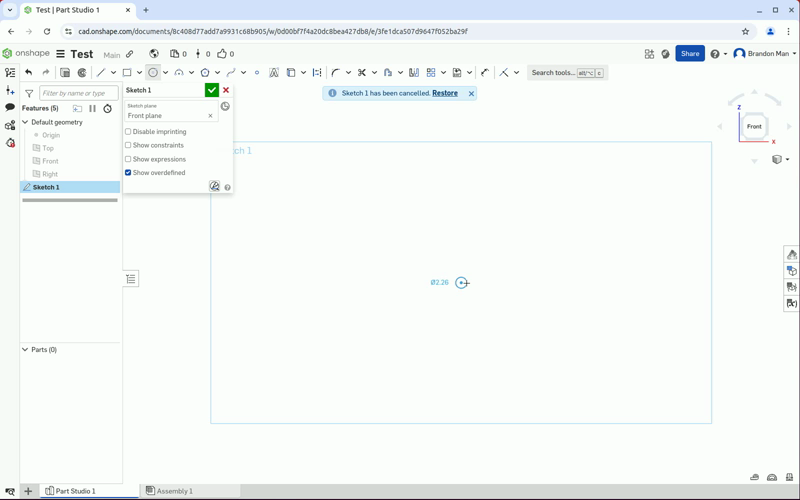
key(esc)
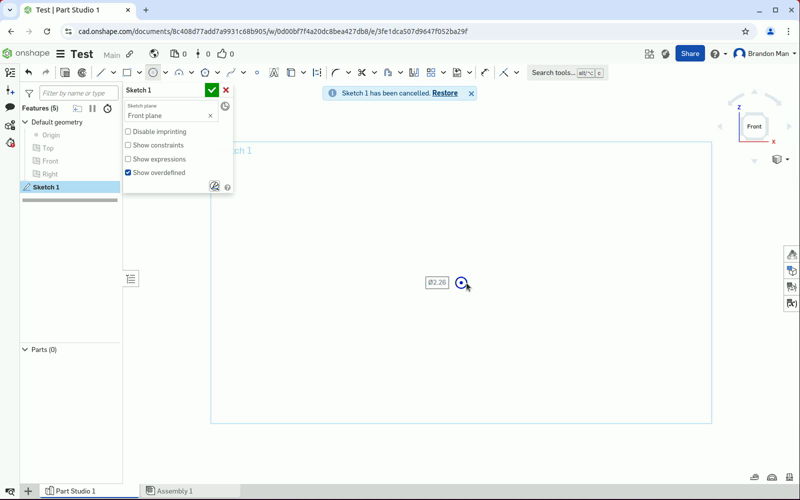
mouse_move(460, 282)
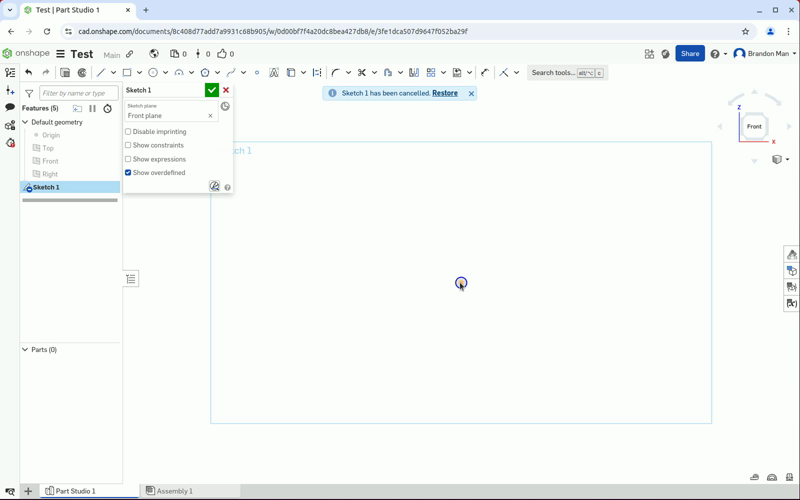
scroll(6)
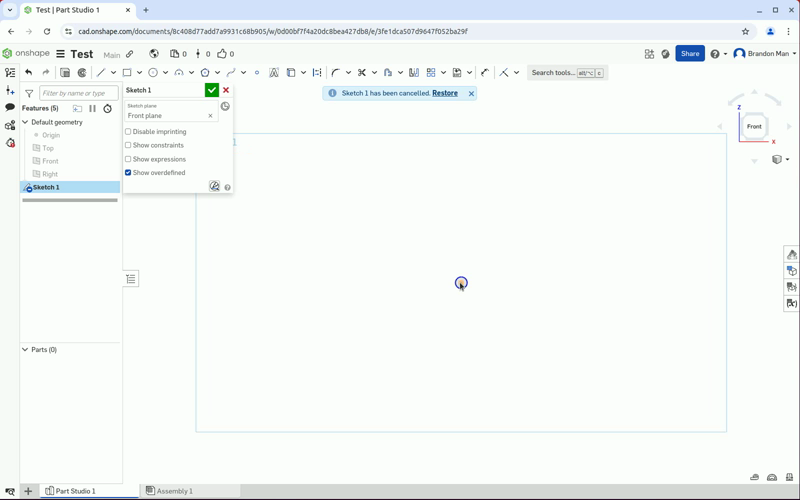
scroll(6)
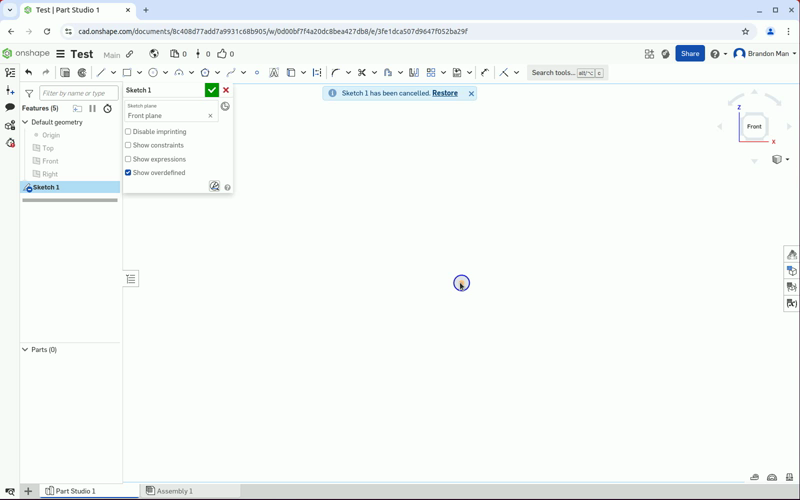
scroll(6)
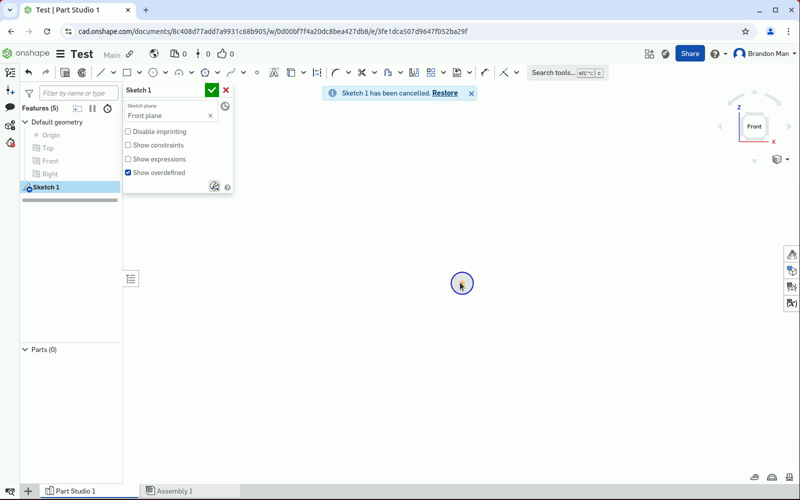
scroll(6)
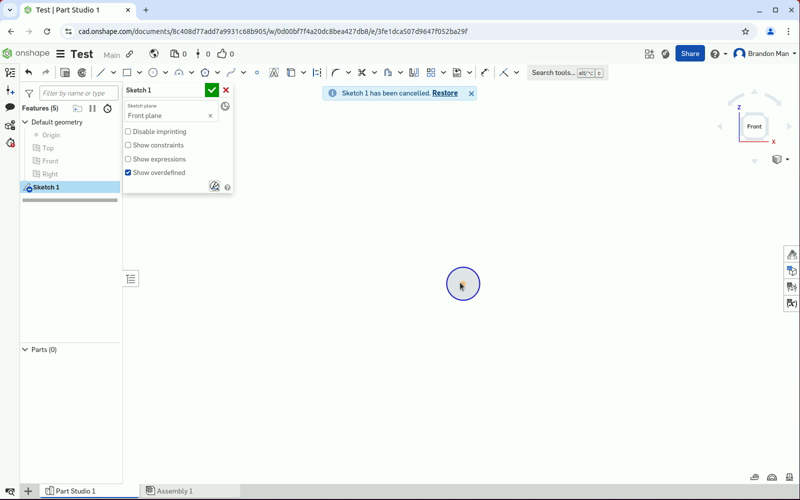
scroll(6)
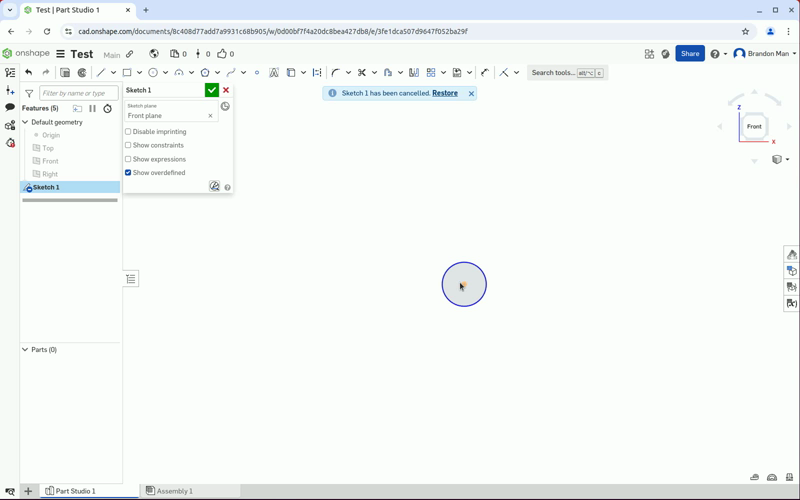
scroll(6)
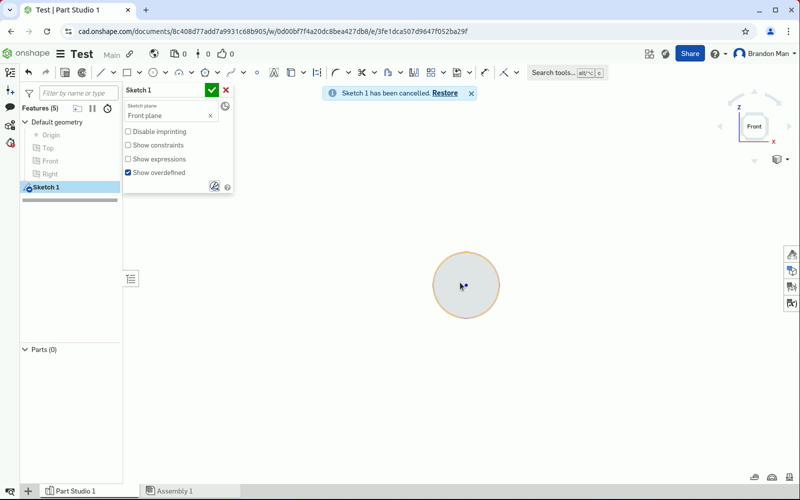
scroll(6)
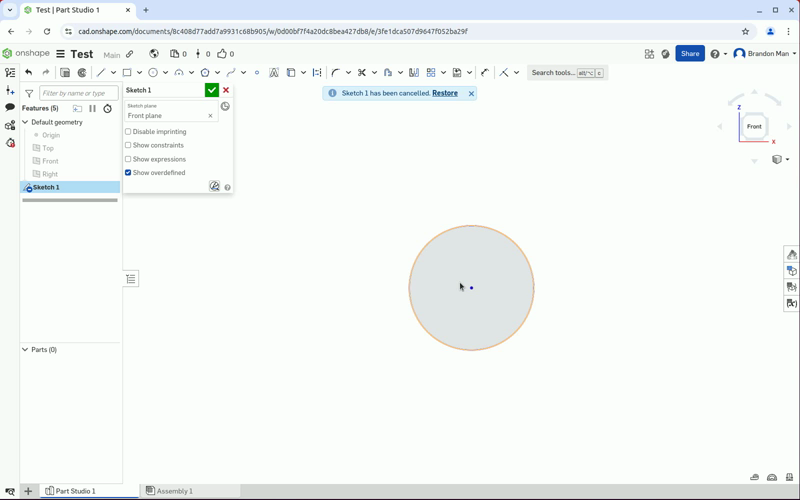
click(460, 282)
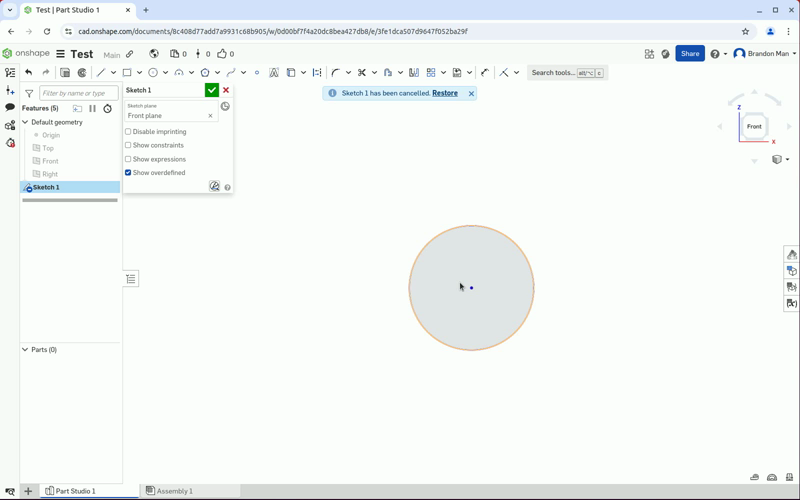
scroll(-6)
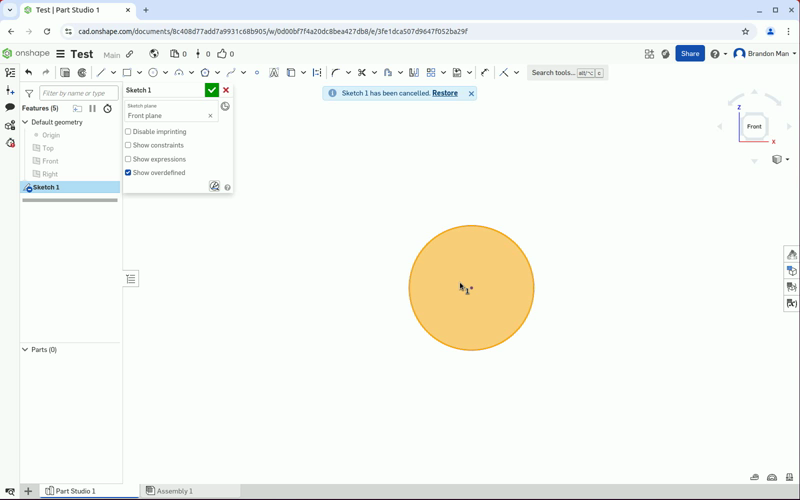
scroll(-6)
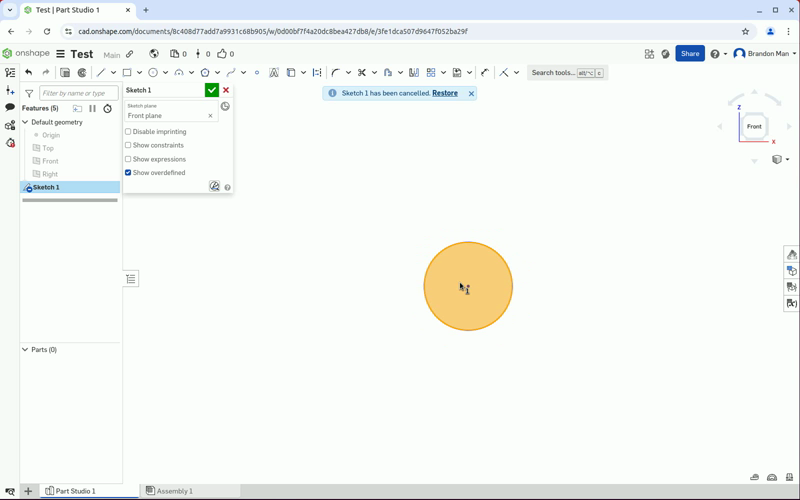
scroll(-6)
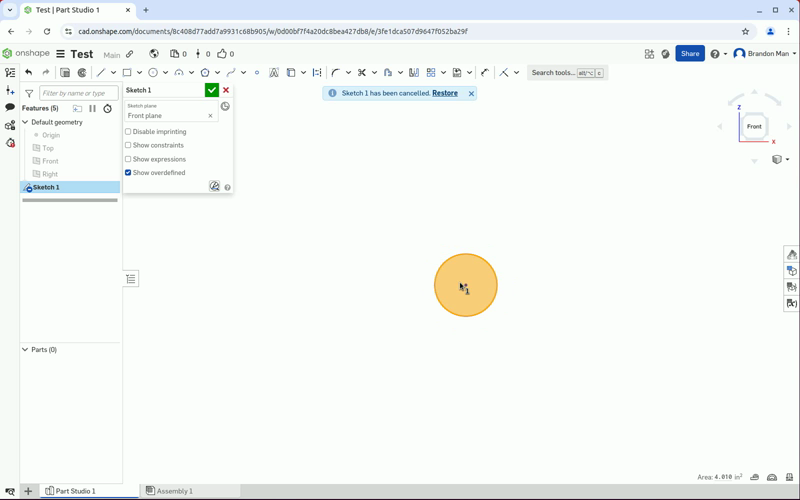
scroll(-6)
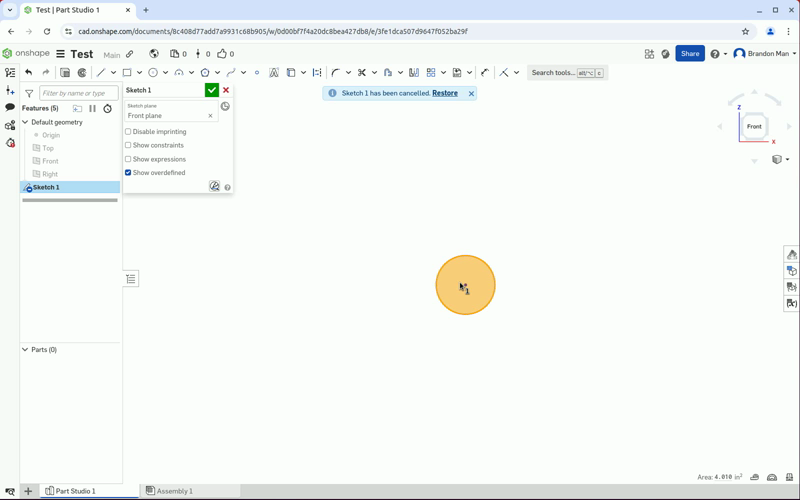
scroll(-6)
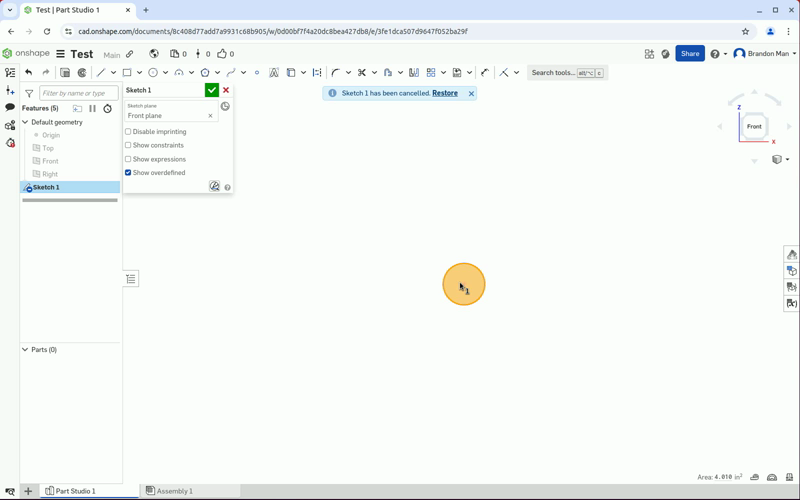
scroll(-6)
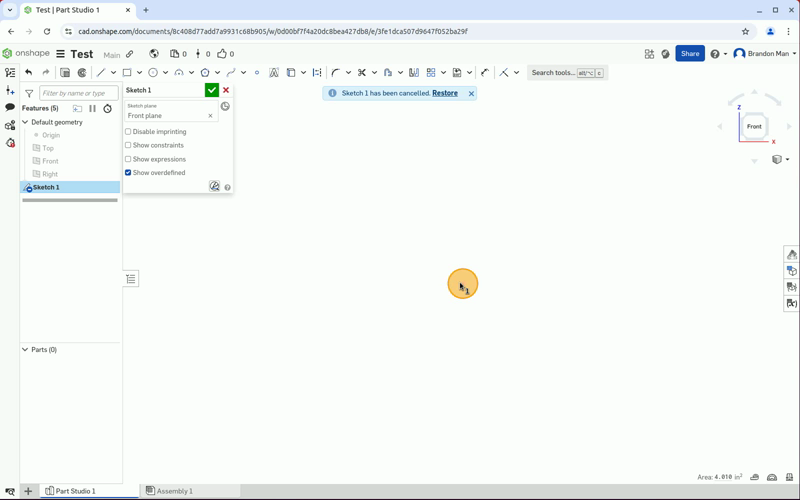
scroll(-6)
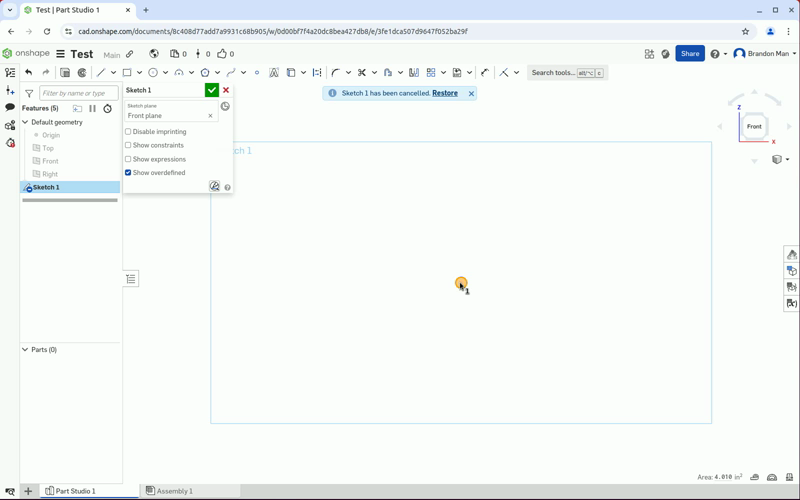
mouse_move(73, 352)
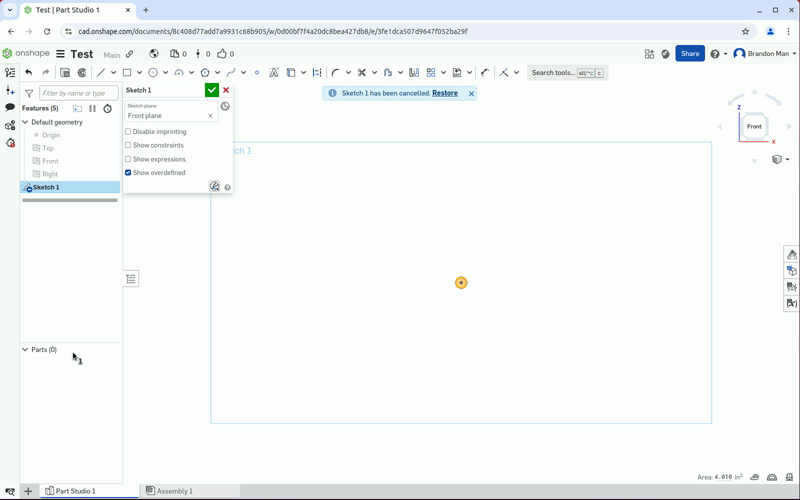
key(shift+y)
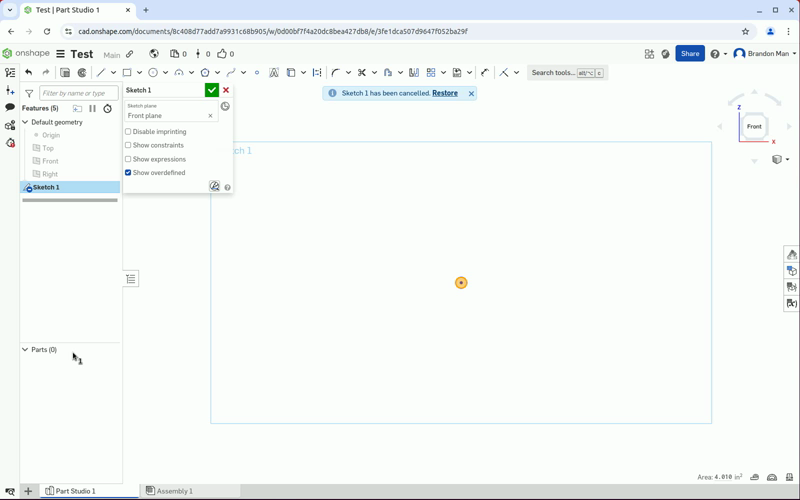
key(shift+e)
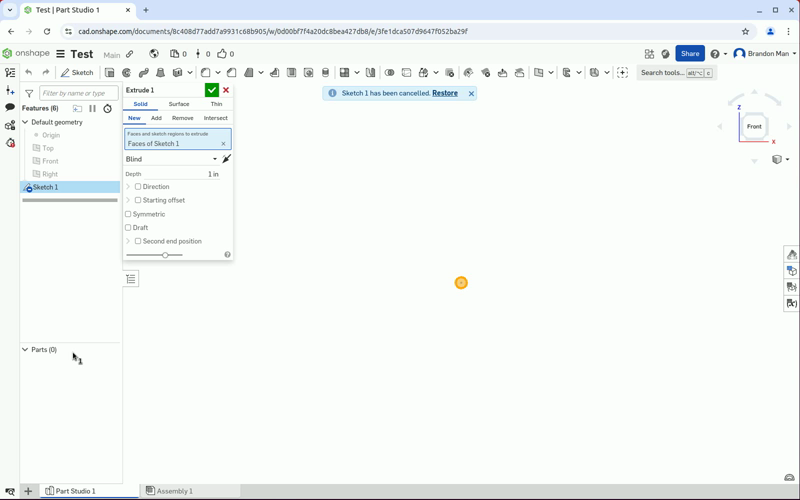
mouse_move(143, 106)
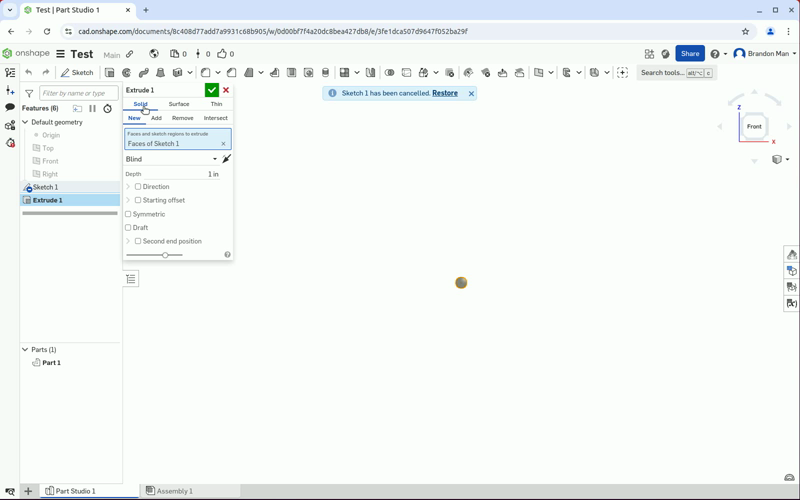
click(143, 106)
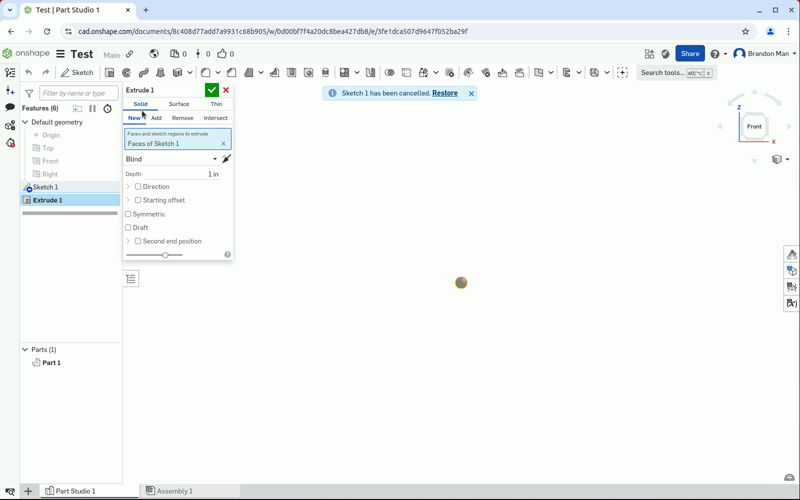
mouse_move(137, 120)
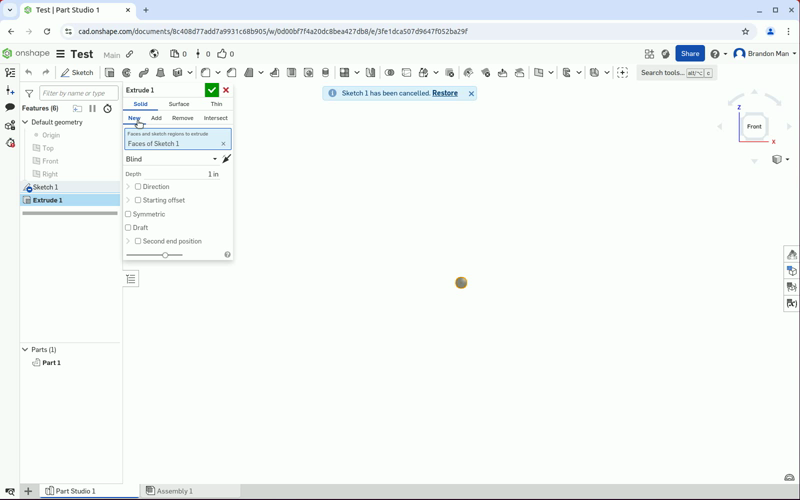
click(137, 120)
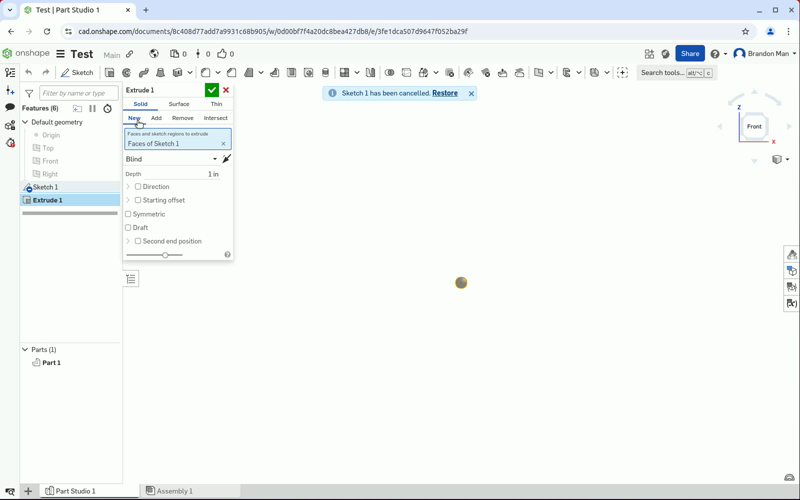
key(tab, 4)
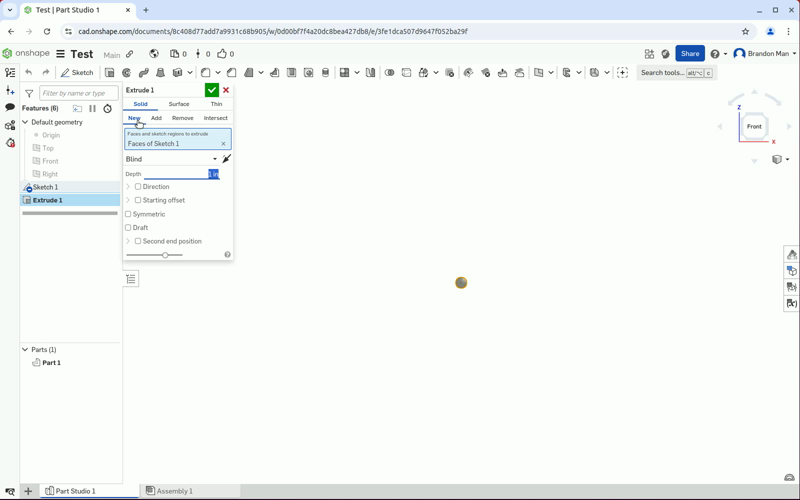
text(21.183)
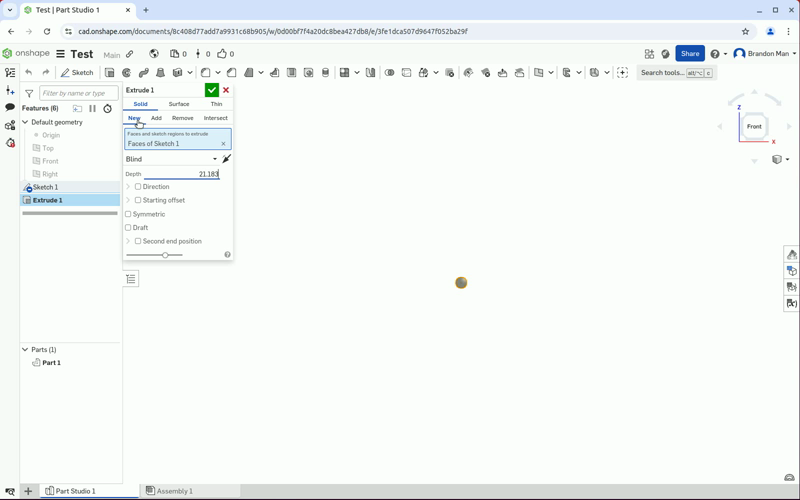
key(enter)
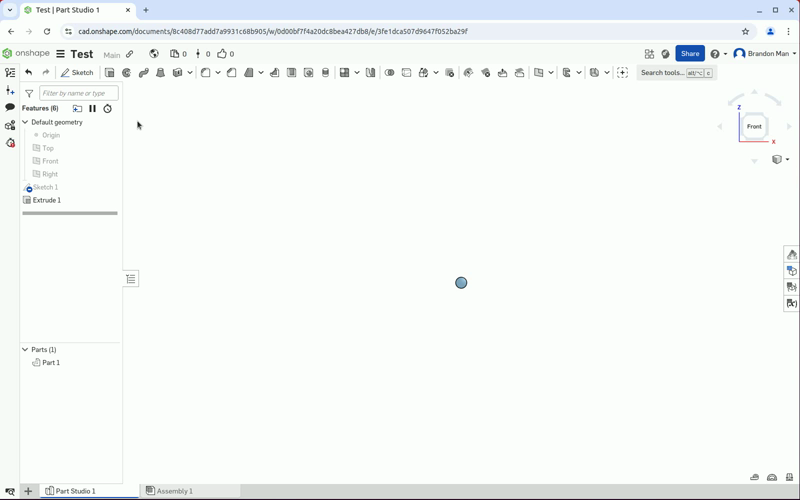
key(shift+h)
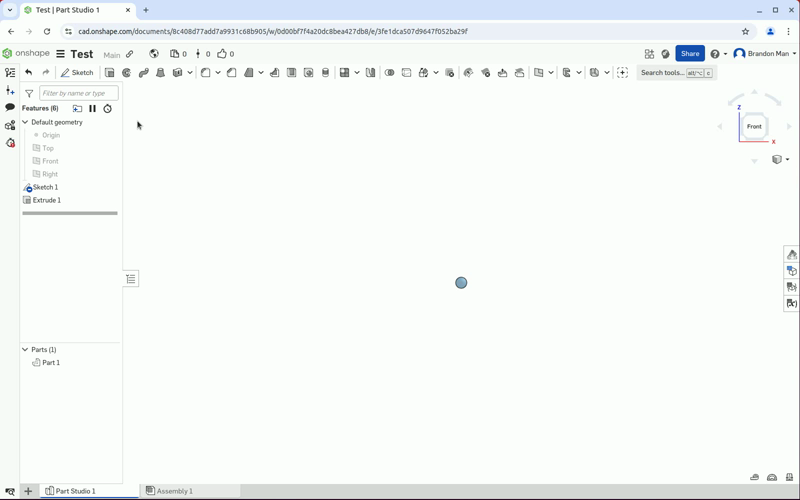
key(shift+h)
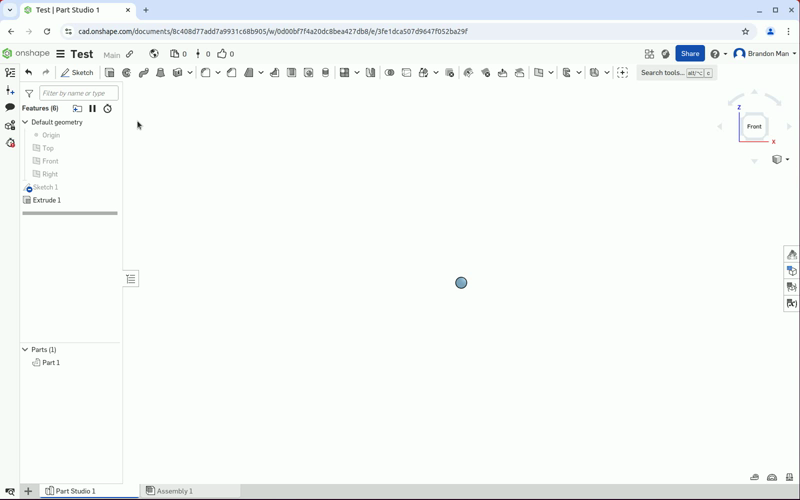
mouse_move(73, 189)
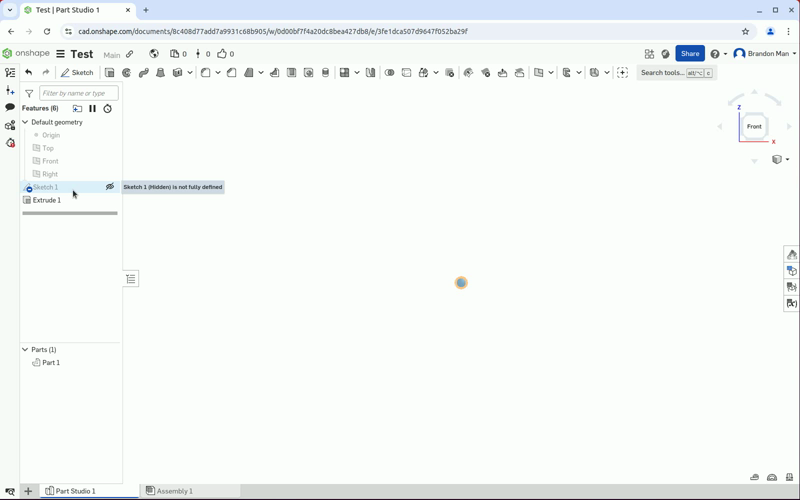
click(73, 189)
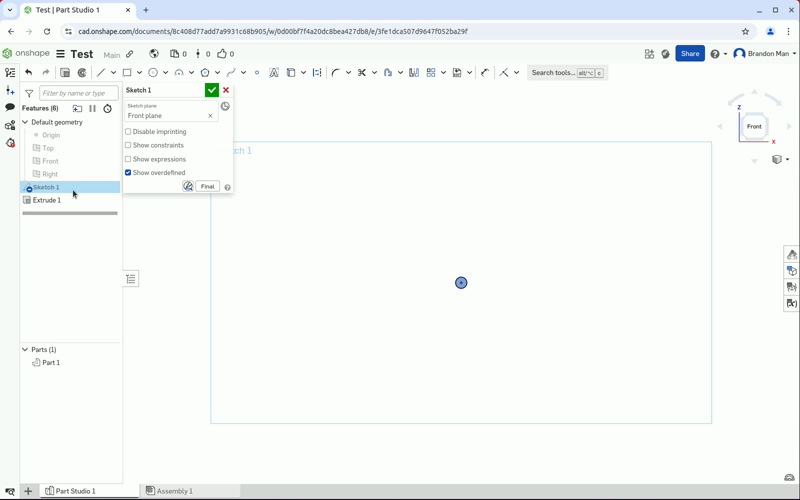
mouse_move(229, 92)
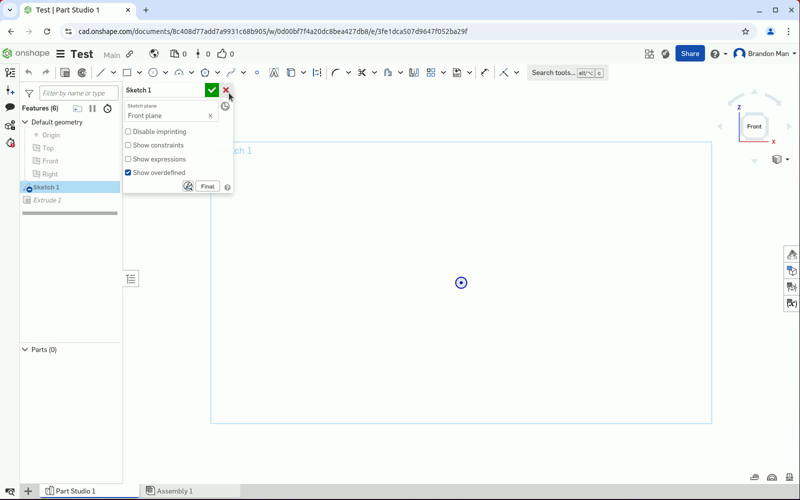
click(229, 92)
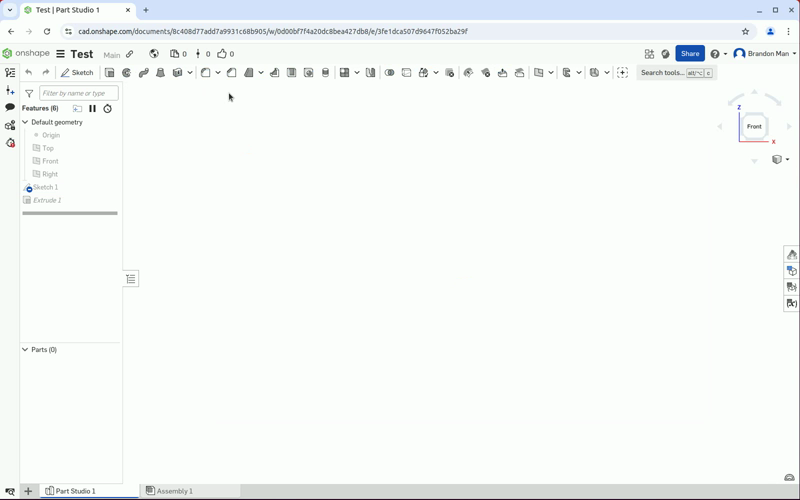
mouse_move(541, 75)
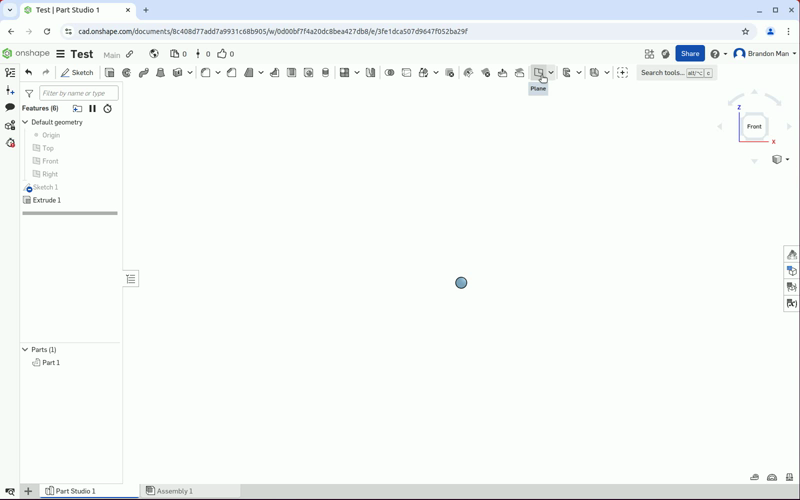
click(541, 75)
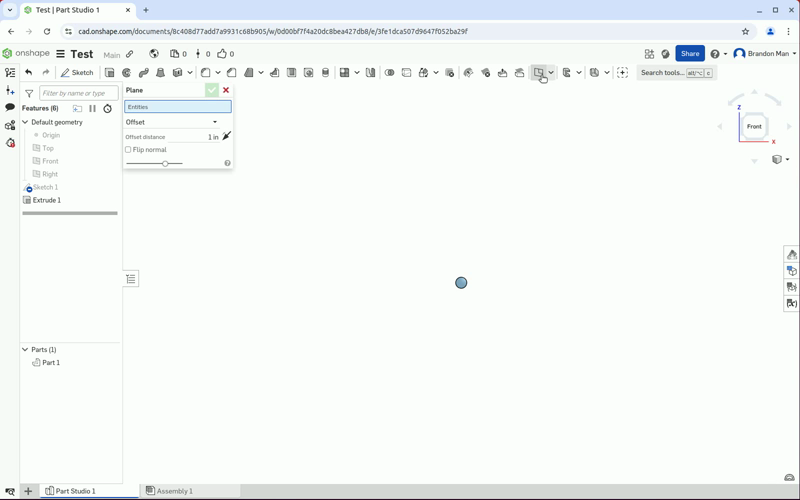
mouse_move(73, 163)
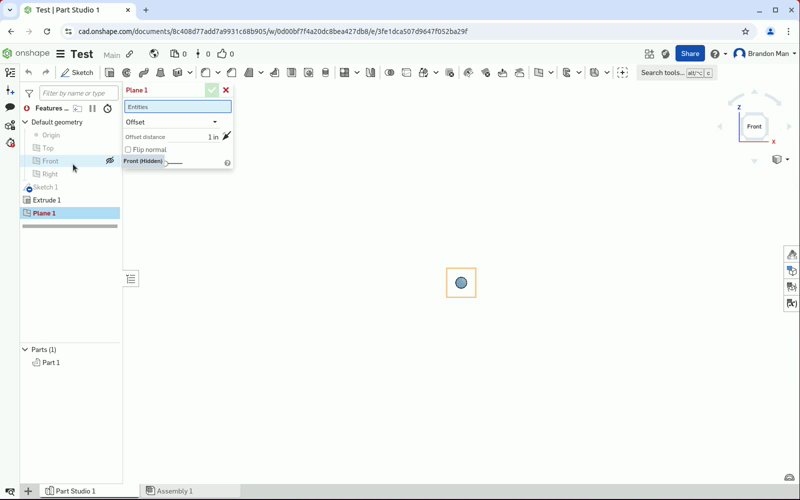
click(73, 163)
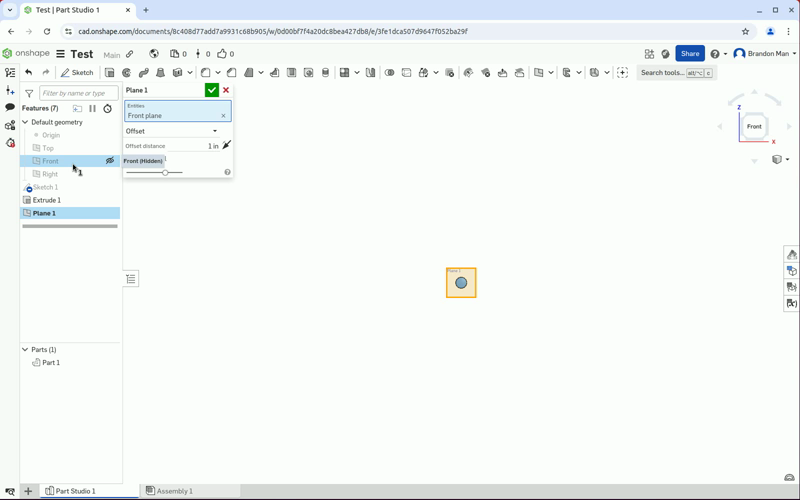
key(tab, 2)
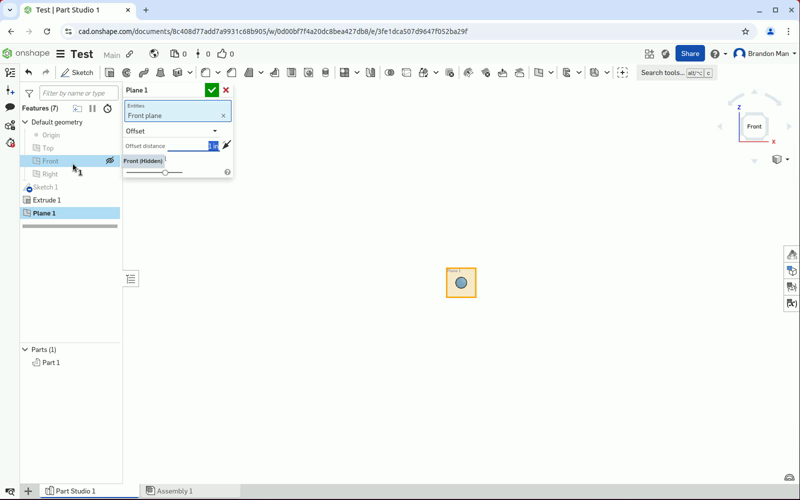
text(21.198)
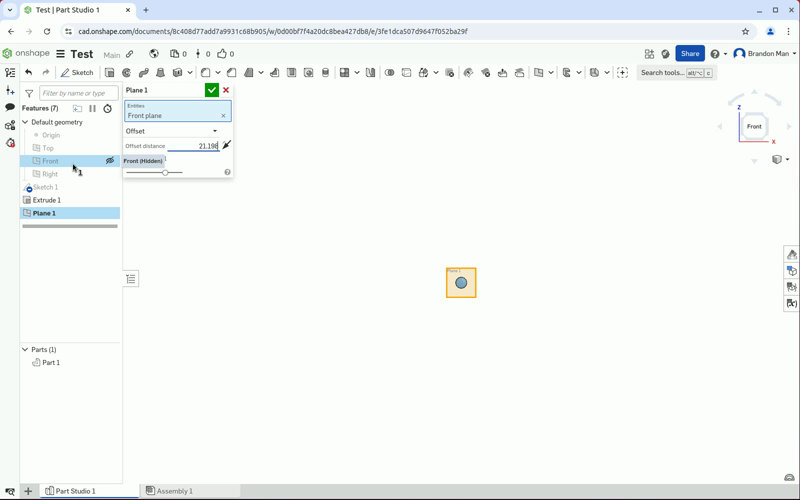
key(enter, 2)
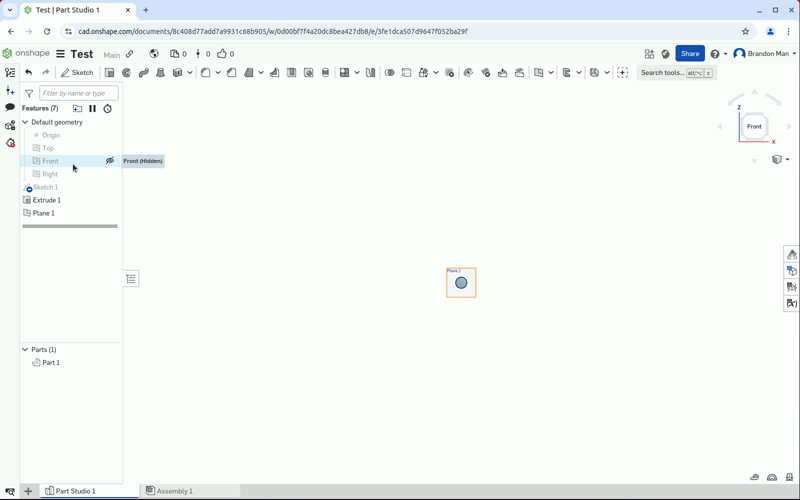
key(shift+s)
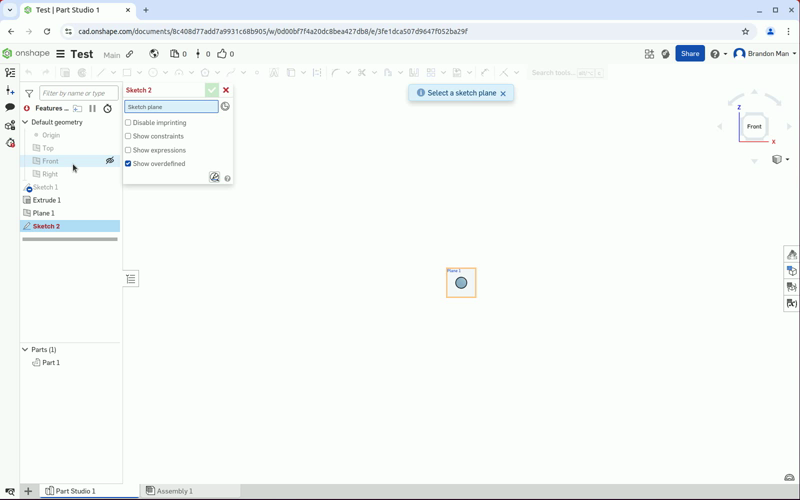
mouse_move(73, 215)
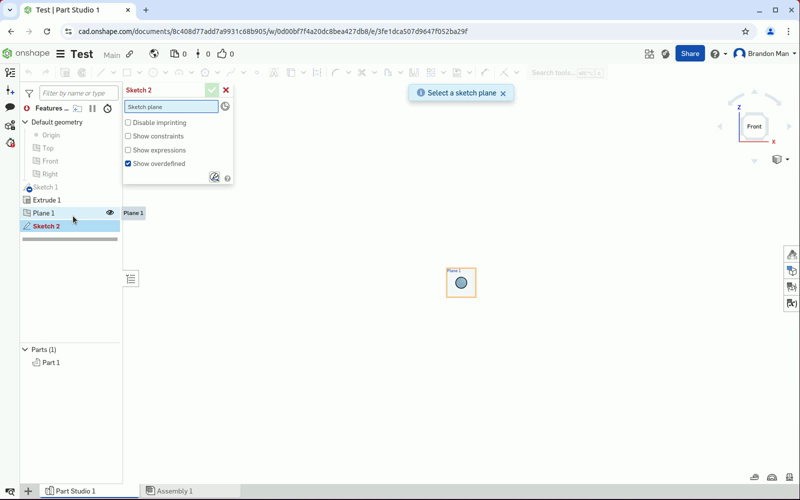
click(73, 215)
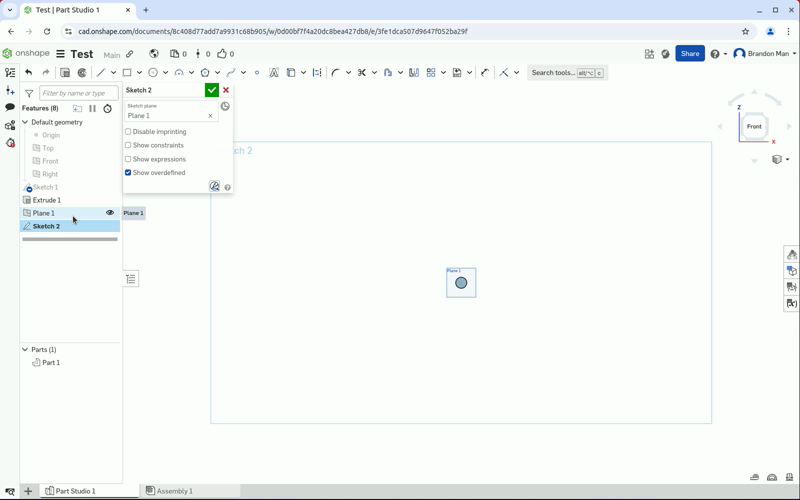
mouse_move(73, 352)
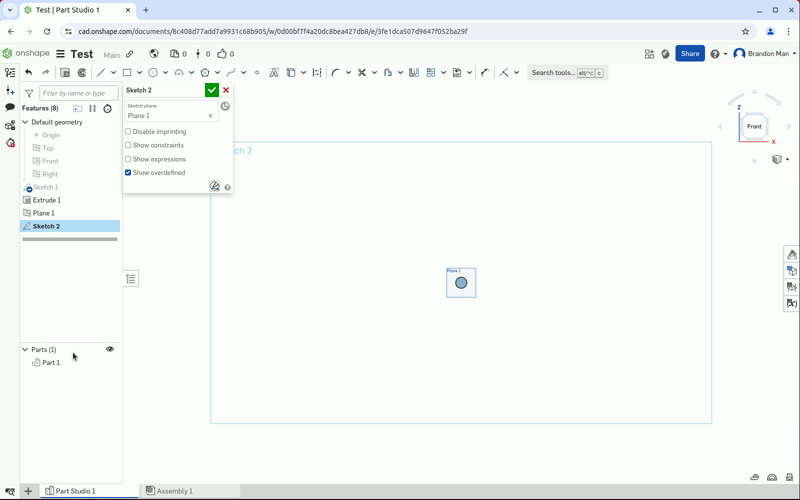
key(y)
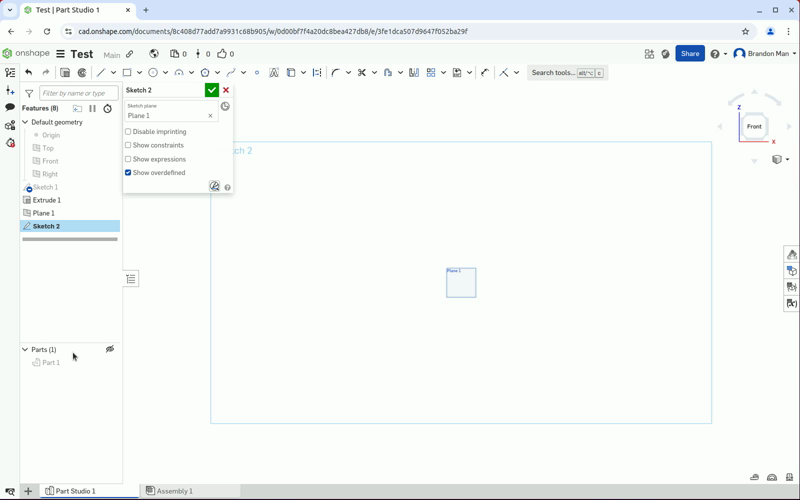
key(c)
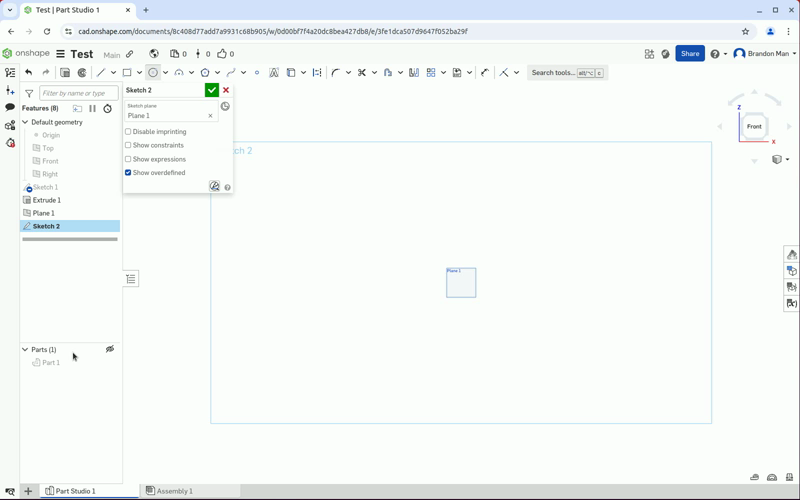
key_down(shift)
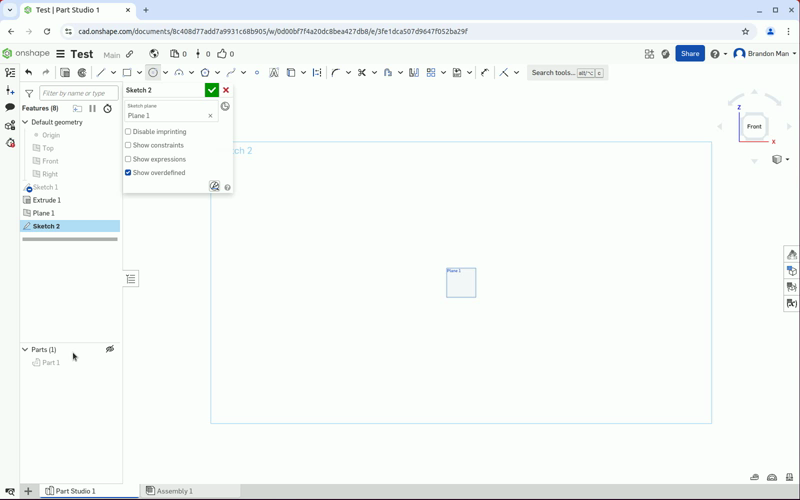
mouse_move(461, 282)
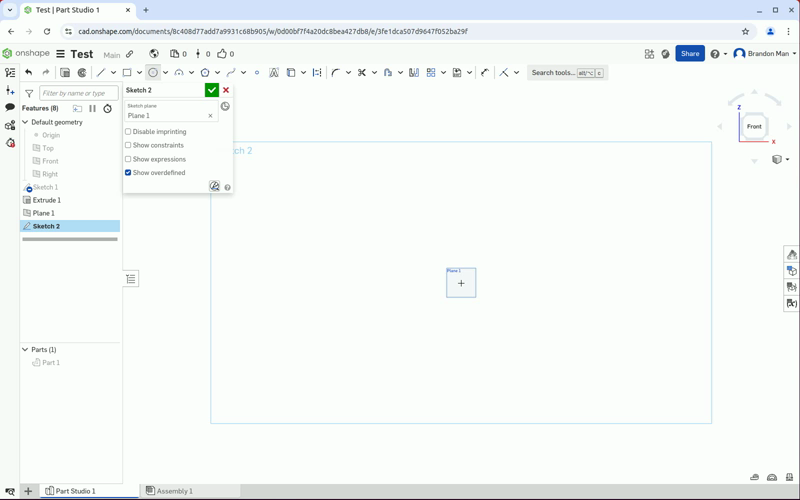
click(461, 282)
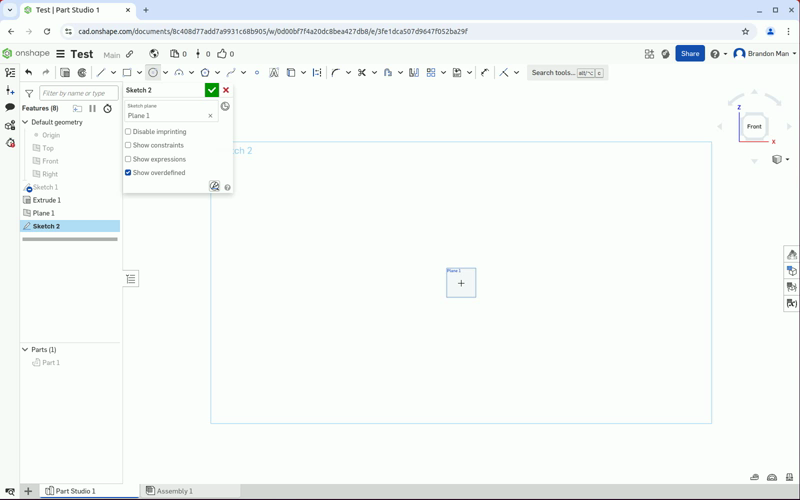
key_up(shift)
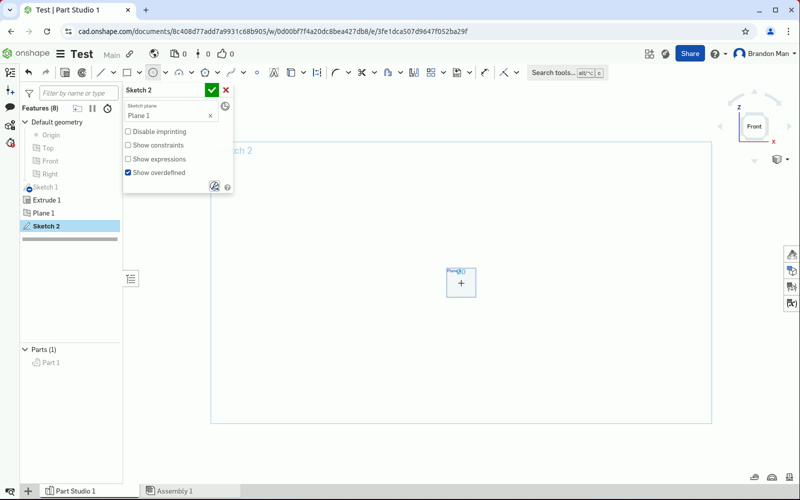
mouse_move(465, 282)
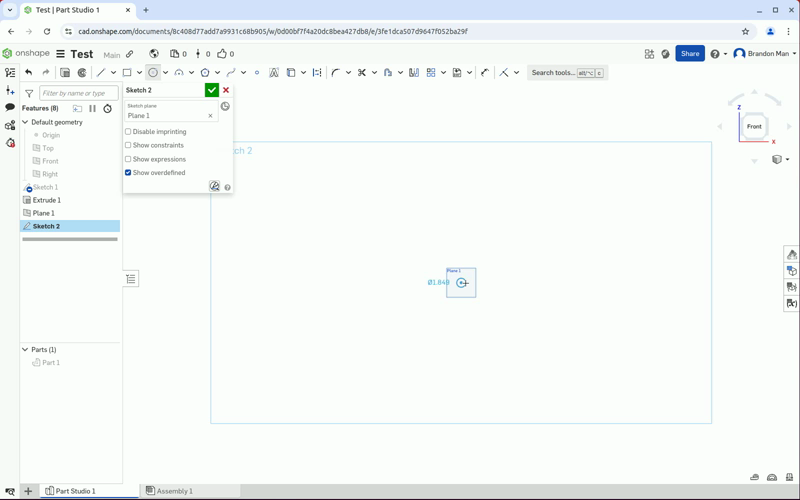
click(465, 282)
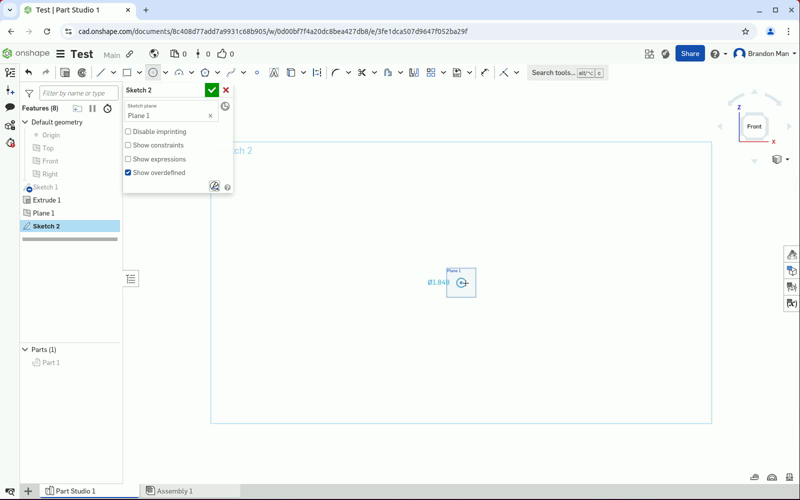
key(esc)
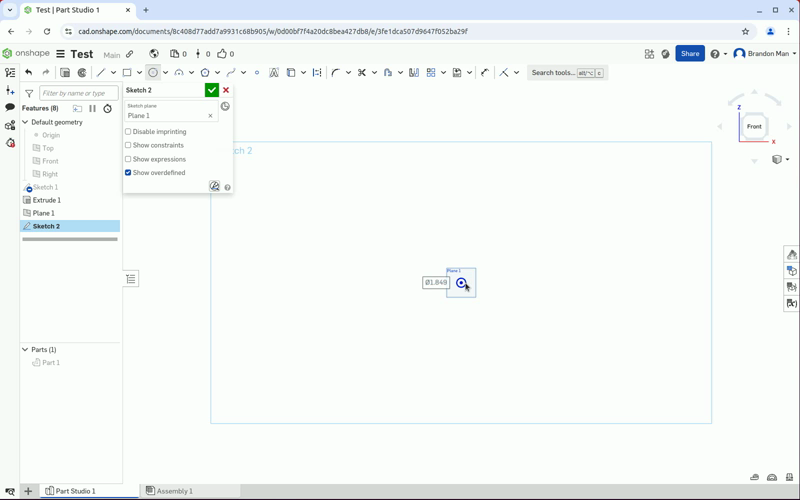
mouse_move(463, 283)
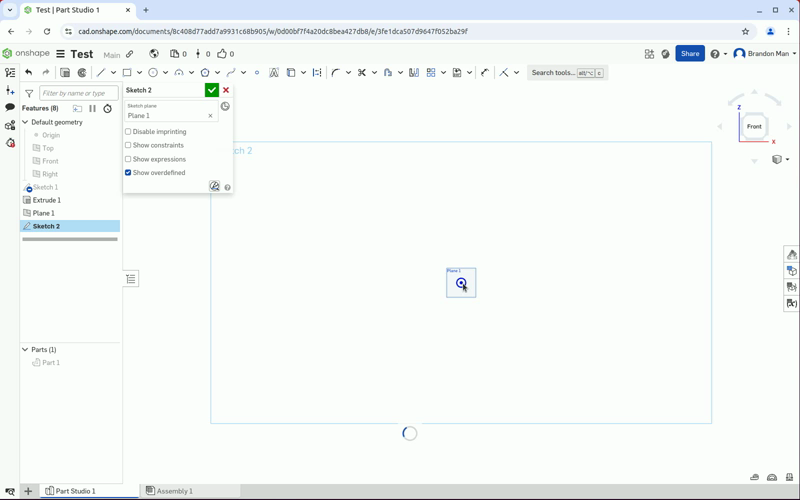
scroll(6)
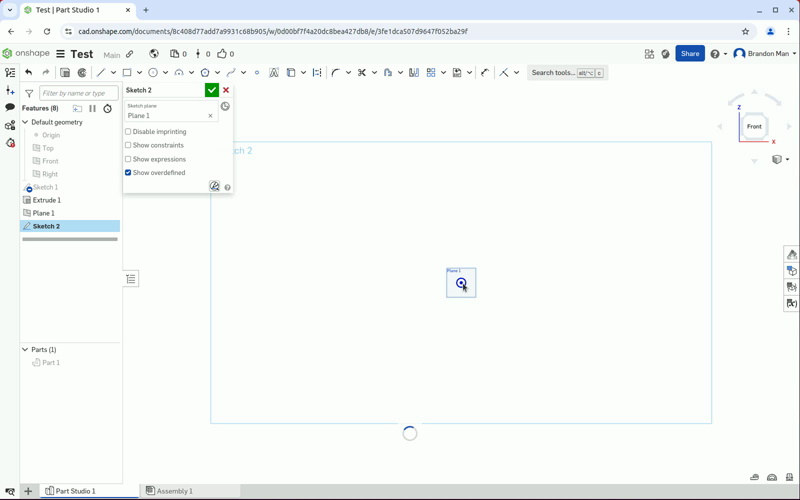
scroll(6)
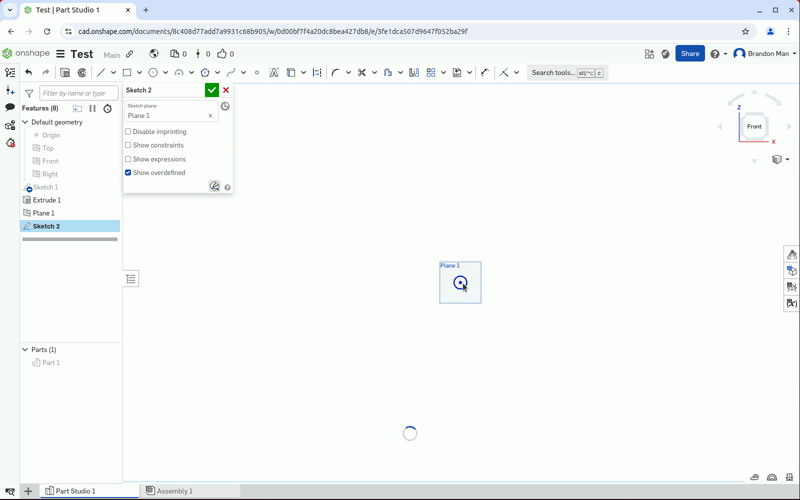
scroll(6)
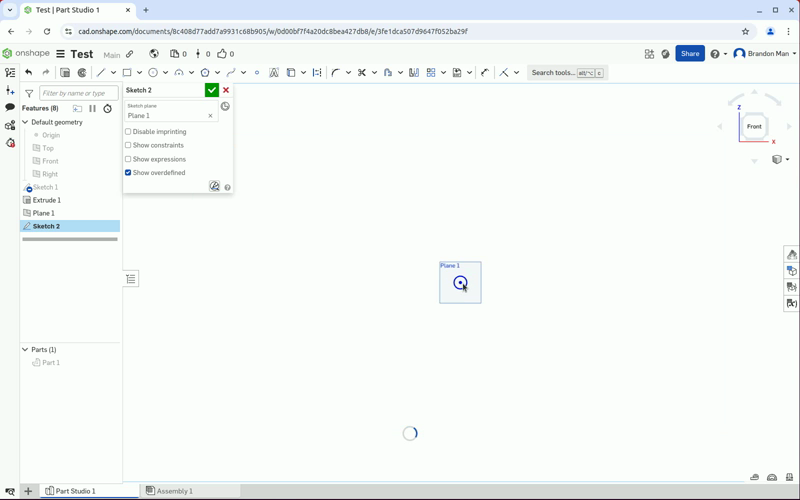
scroll(6)
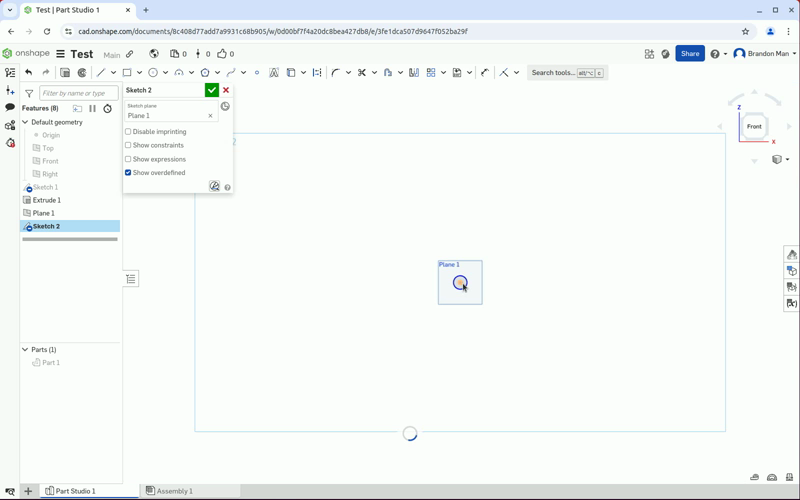
scroll(6)
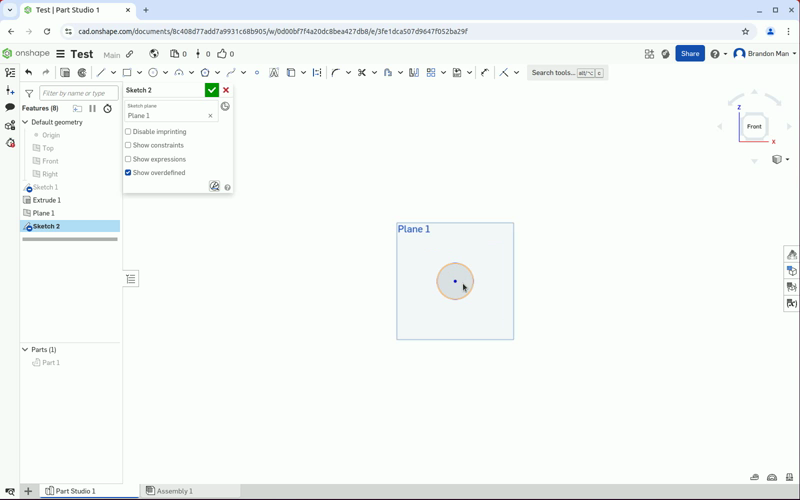
scroll(6)
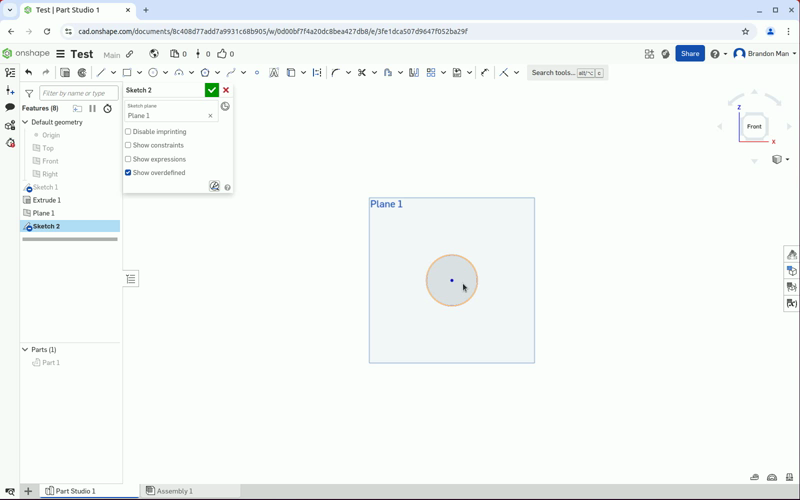
scroll(6)
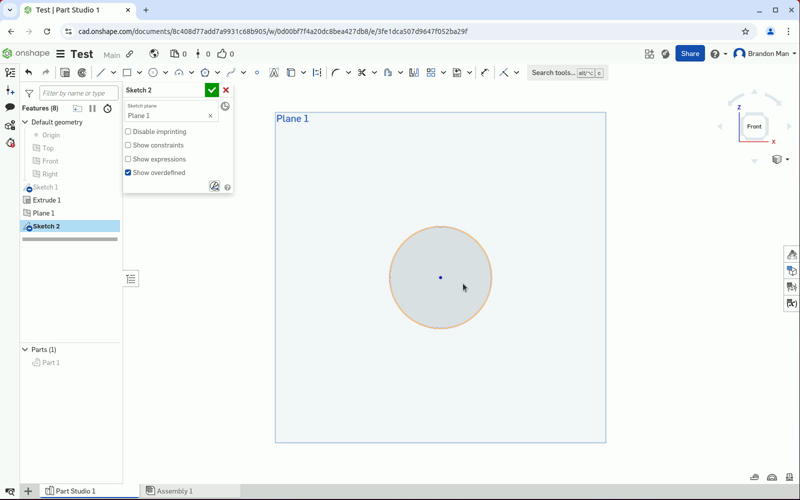
click(463, 283)
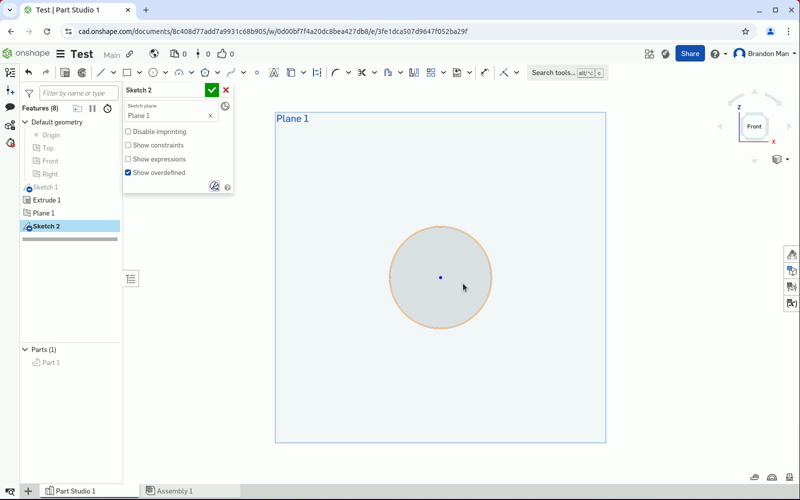
scroll(-6)
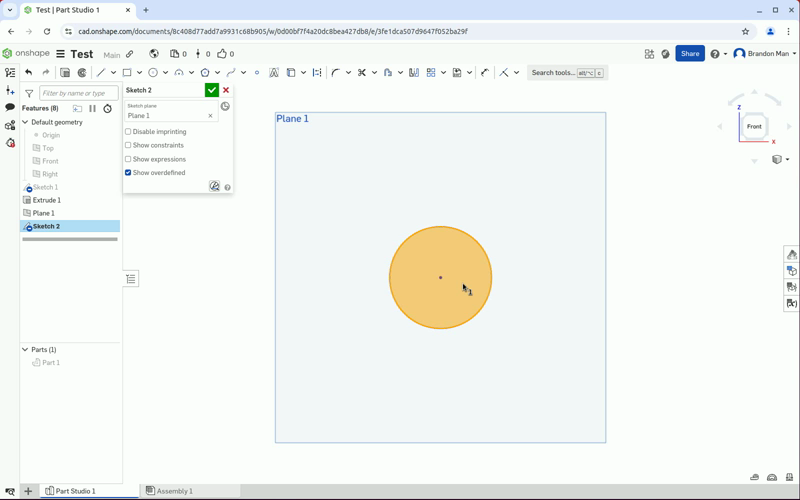
scroll(-6)
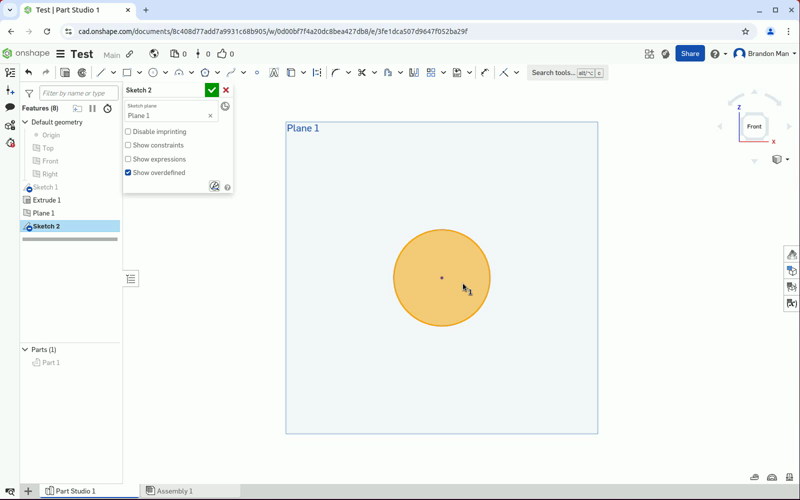
scroll(-6)
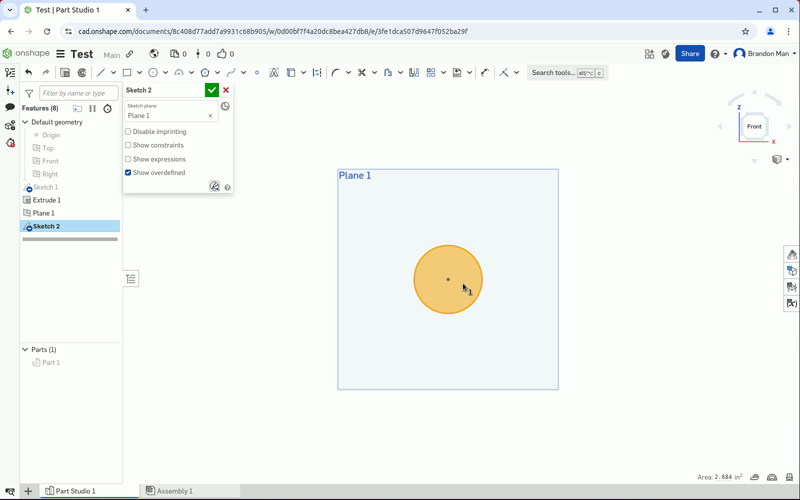
scroll(-6)
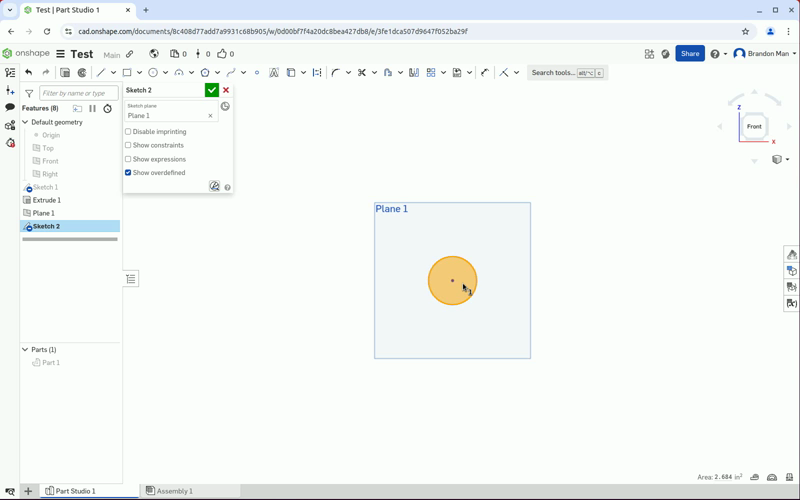
scroll(-6)
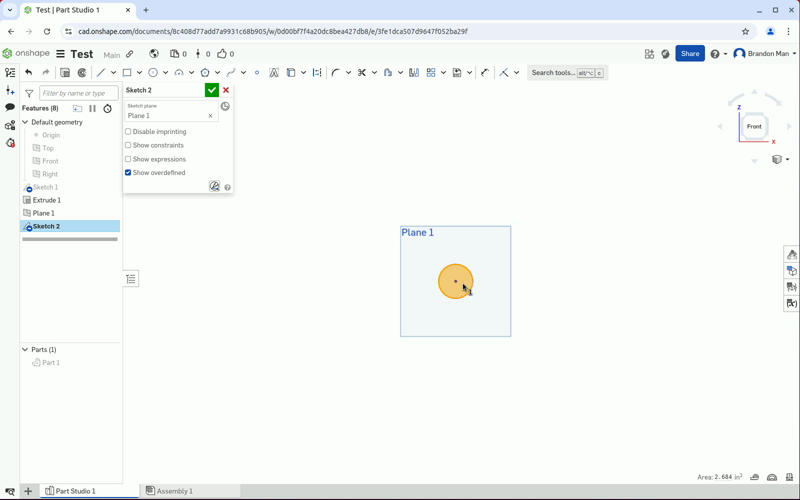
scroll(-6)
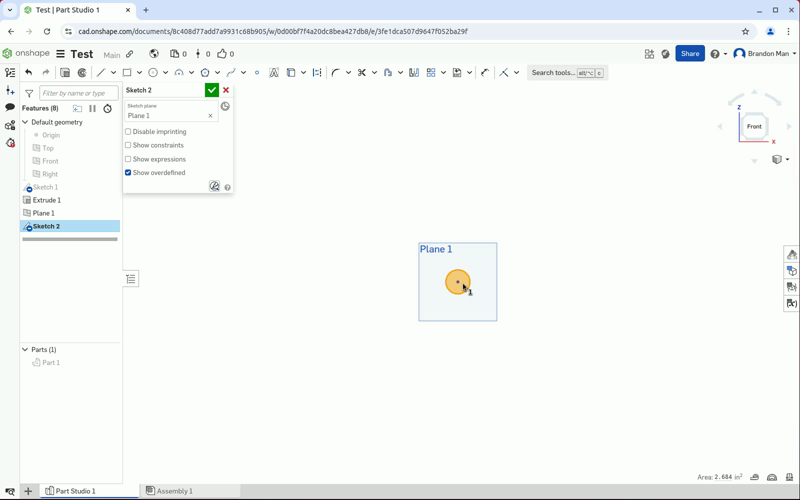
scroll(-6)
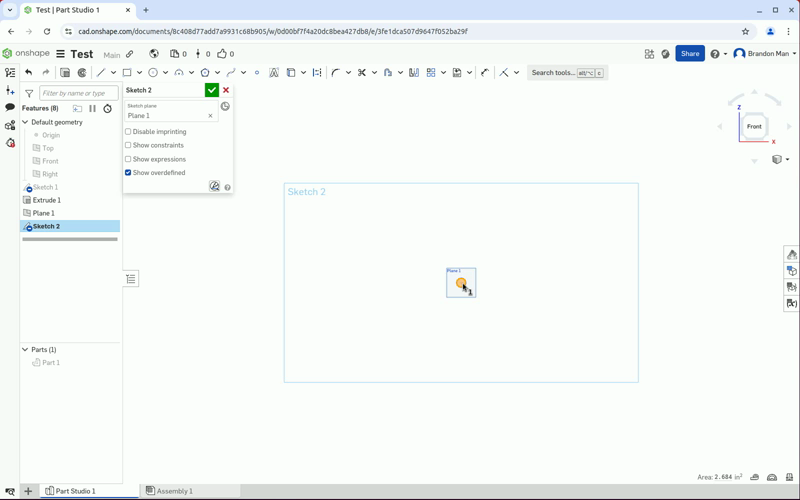
mouse_move(73, 352)
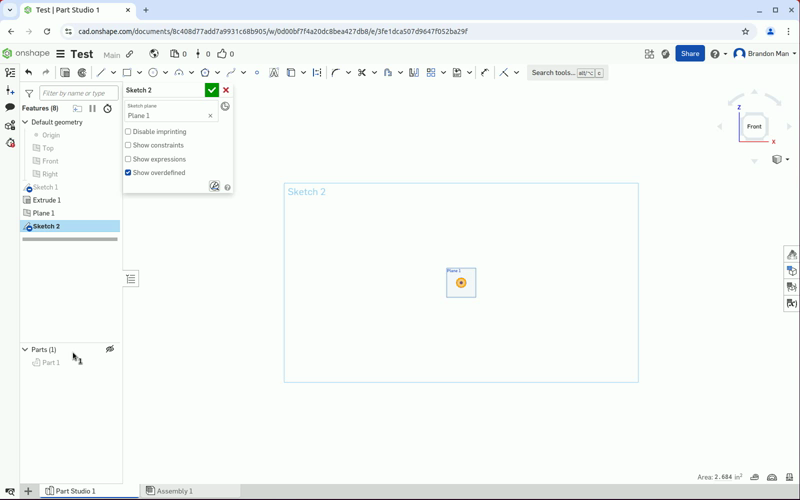
key(shift+y)
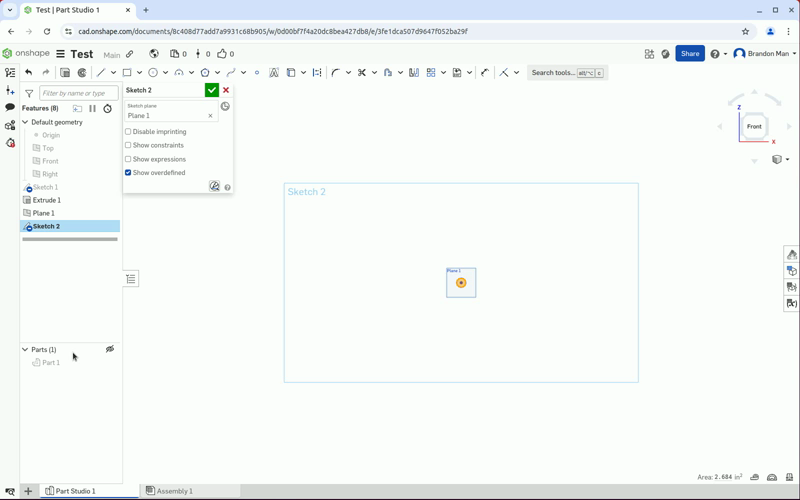
key(shift+e)
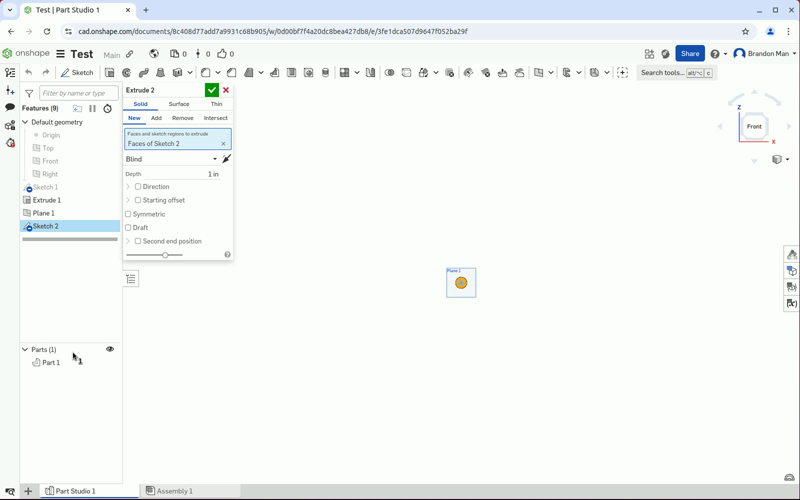
mouse_move(143, 106)
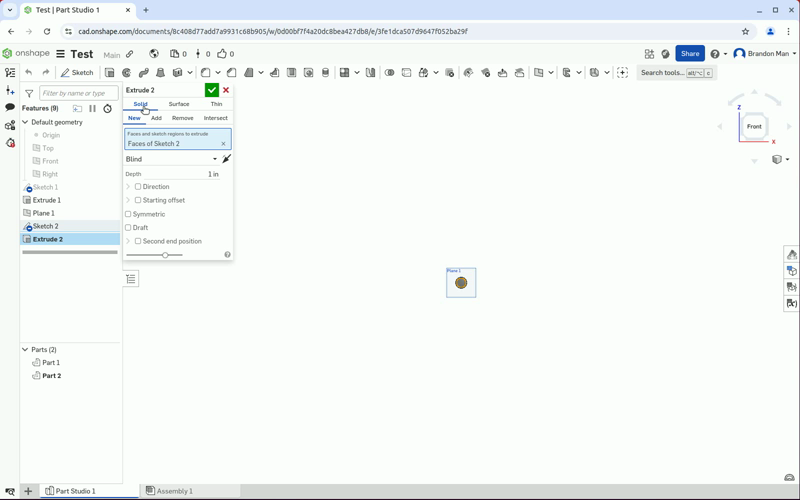
click(143, 106)
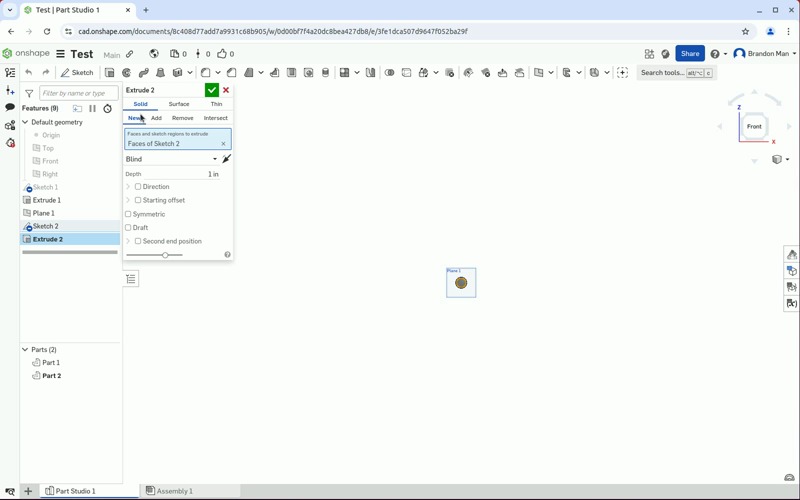
mouse_move(137, 120)
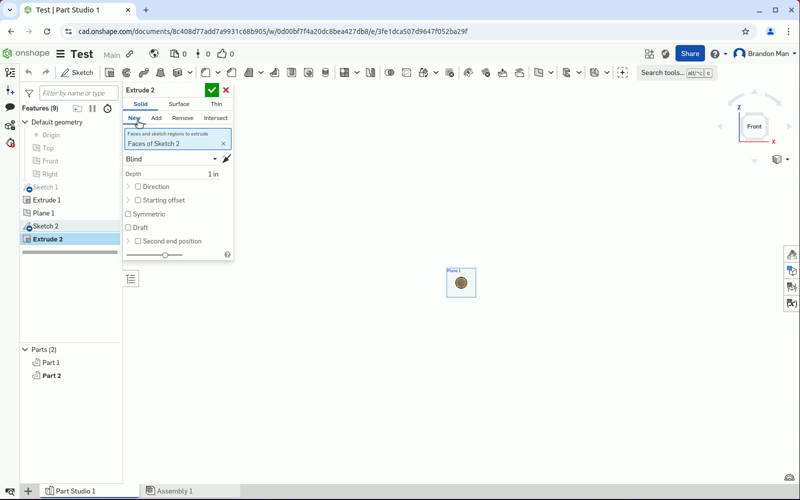
click(137, 120)
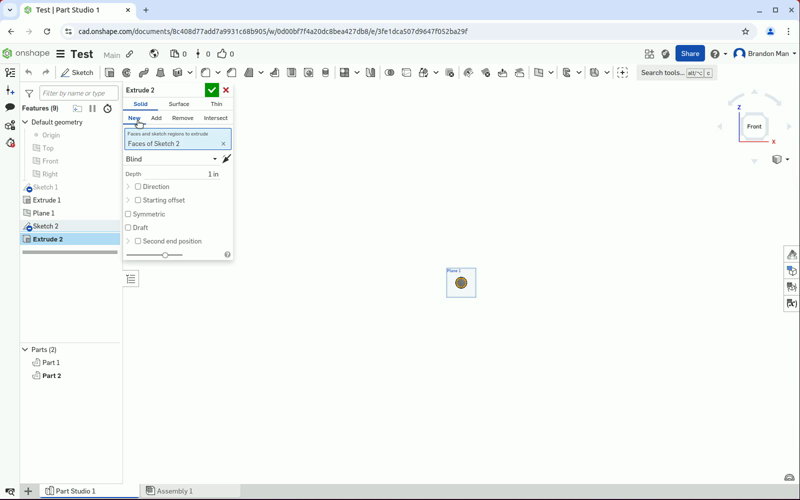
key(tab, 4)
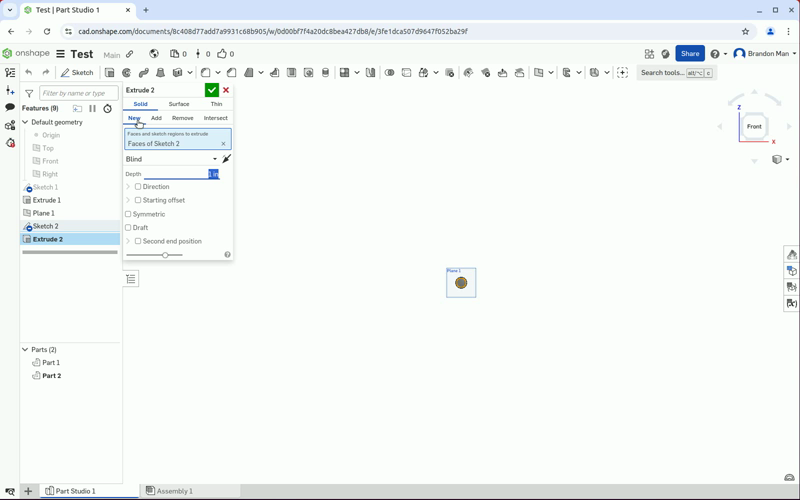
text(1.926)
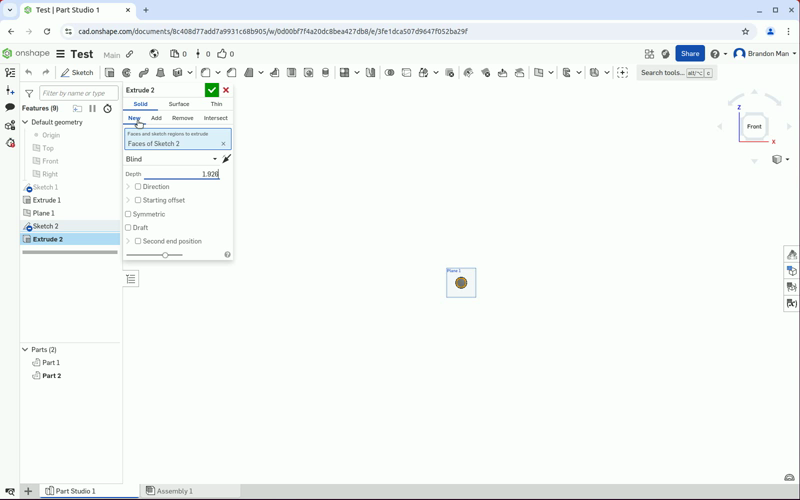
key(enter)
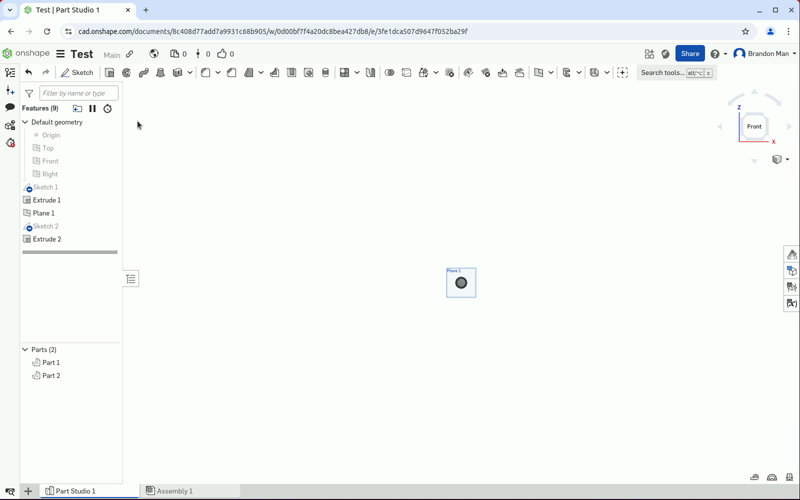
key(shift+h)
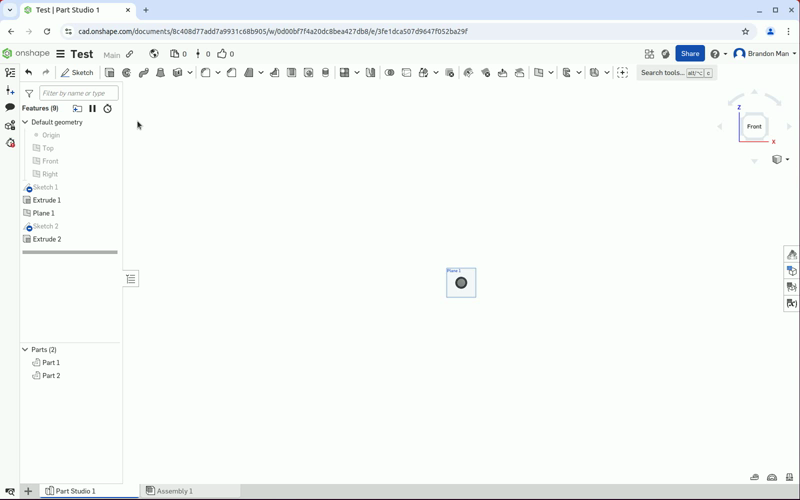
key(shift+h)
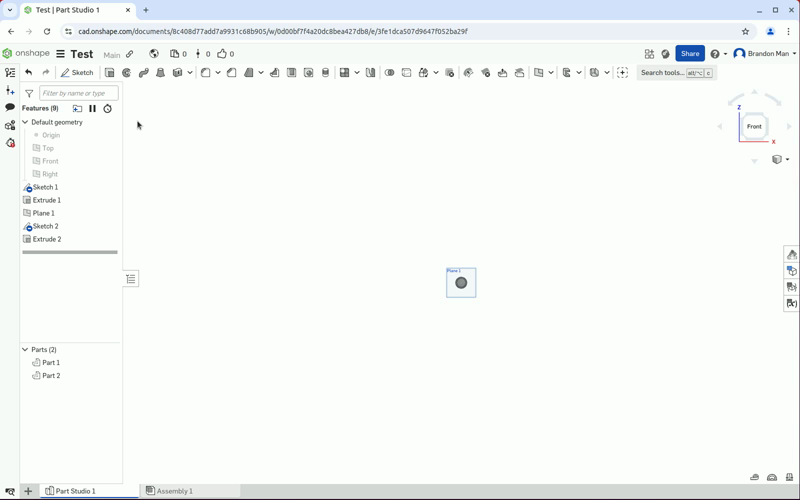
key(shift+7)
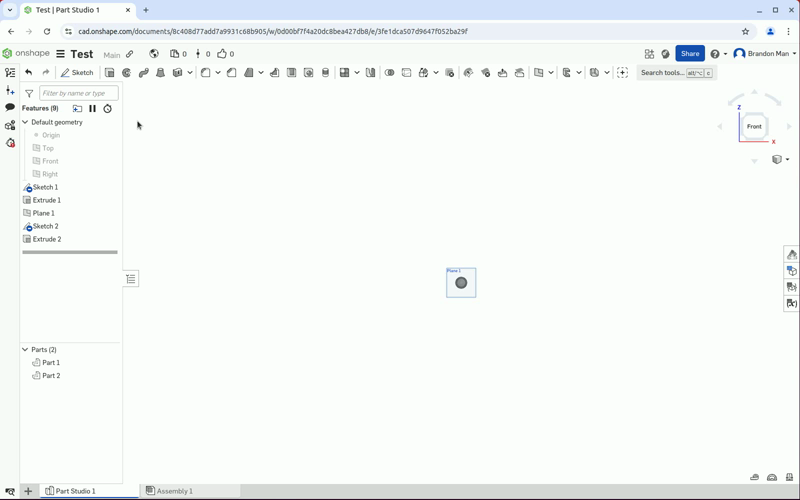
key(left, 2)
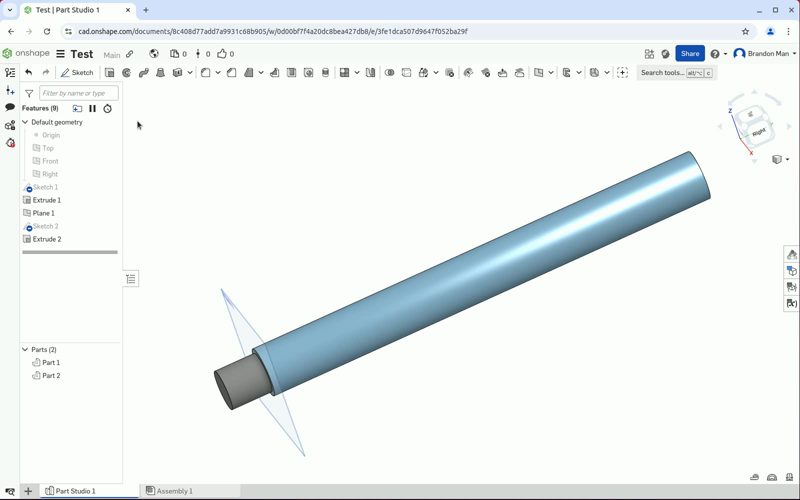
key(down, 2)
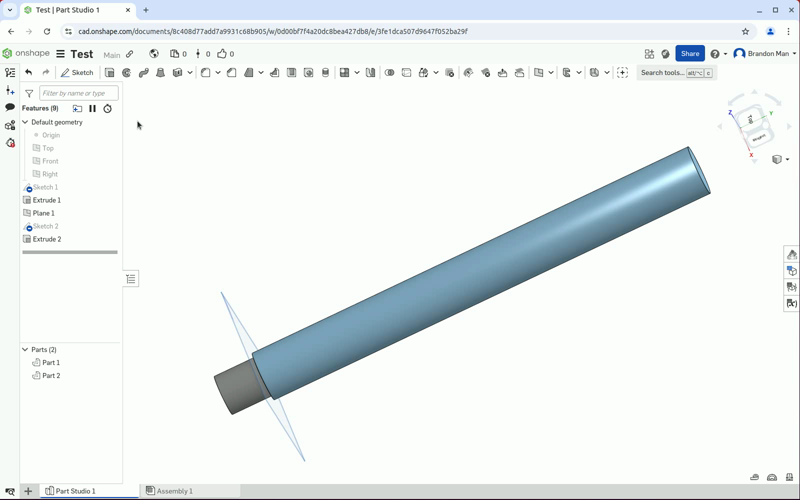
key(up, 2)
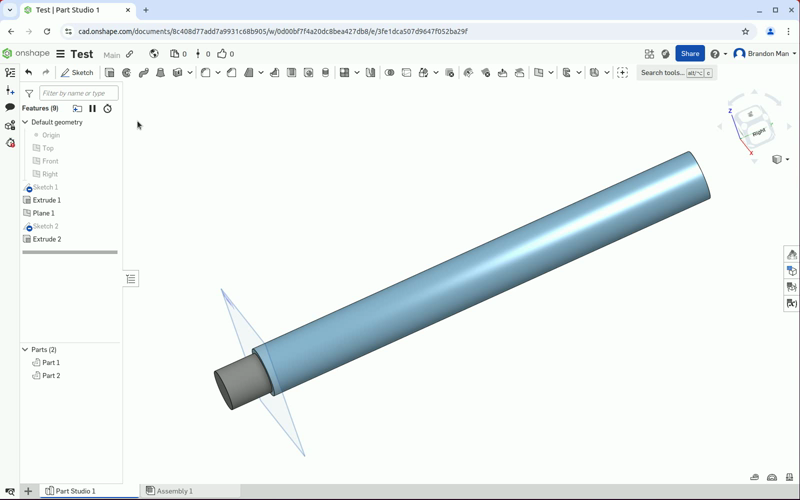
key(right, 2)
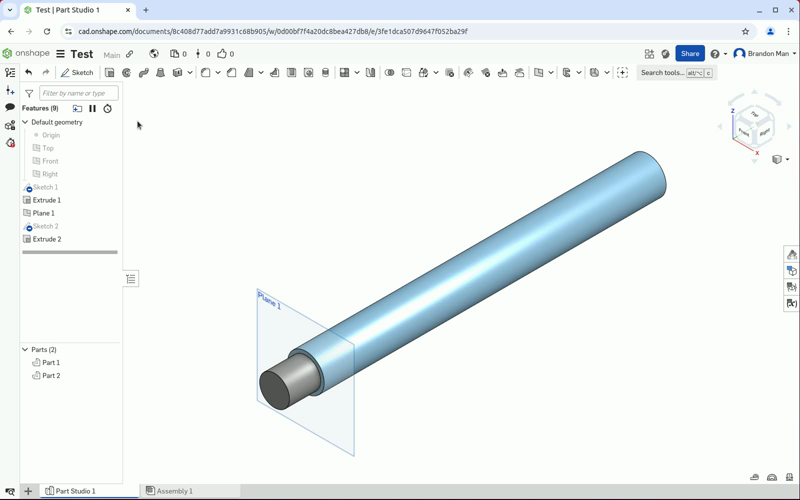
mouse_move(73, 189)
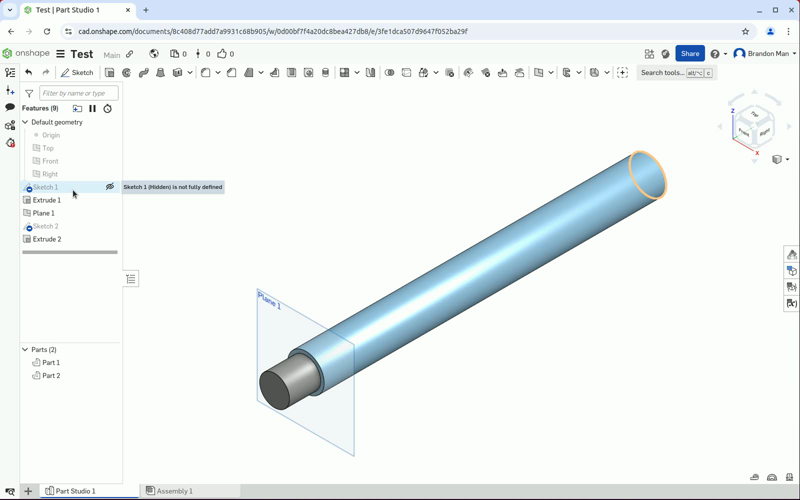
click(73, 189)